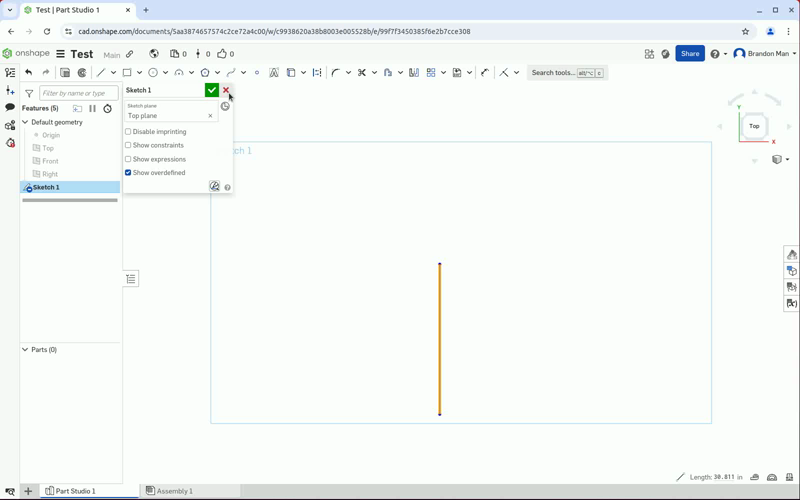
key(shift+h)
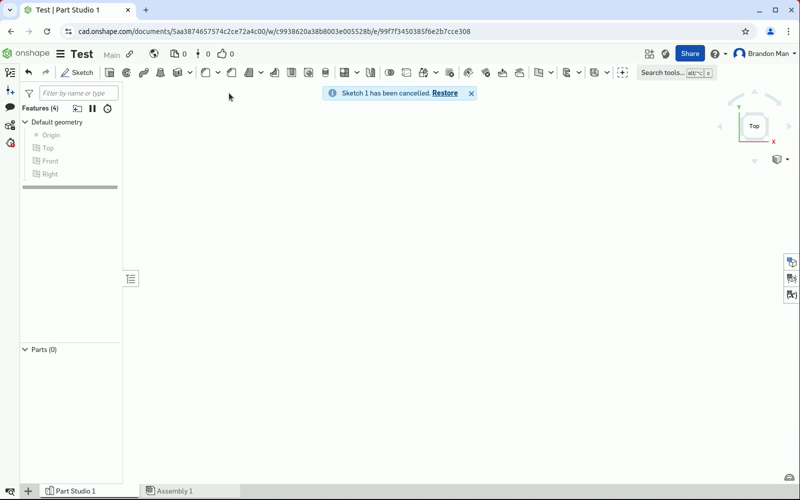
mouse_move(73, 352)
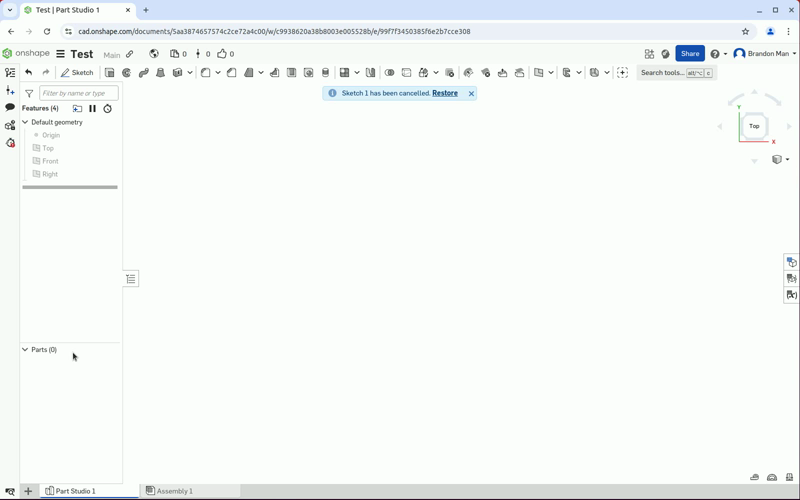
key(y)
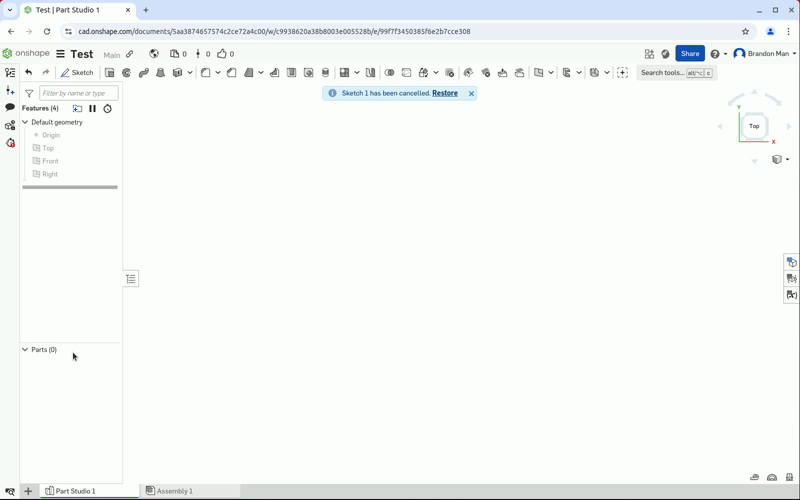
key(shift+p)
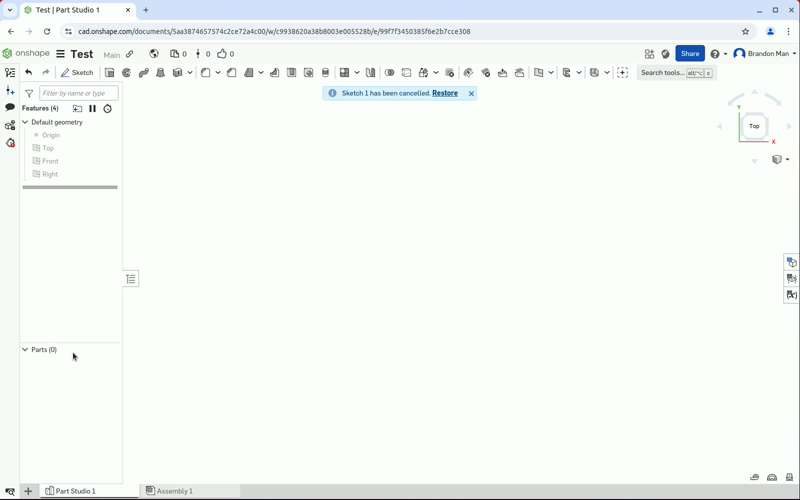
key(space)
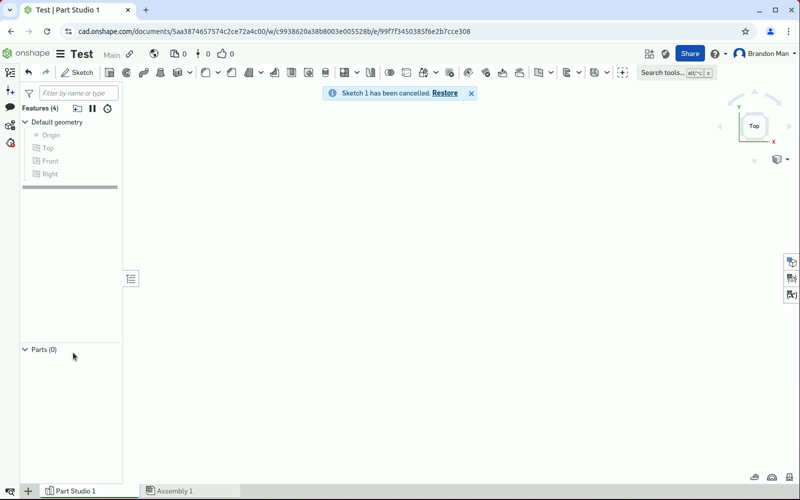
key_down(shift)
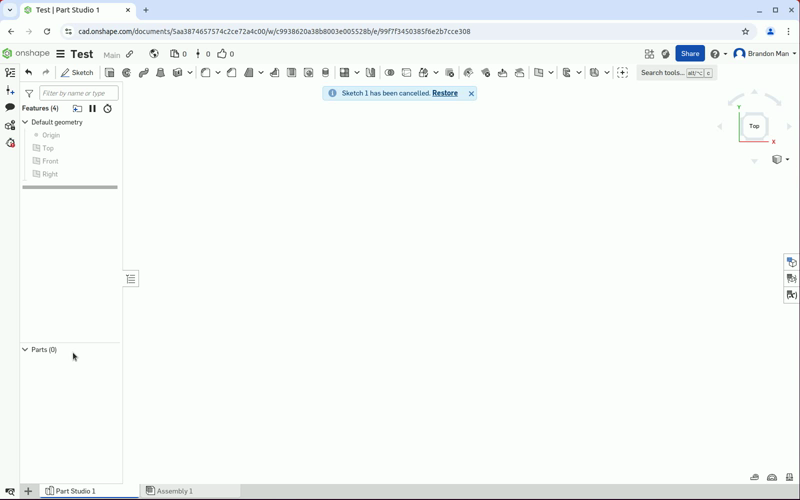
key(up)
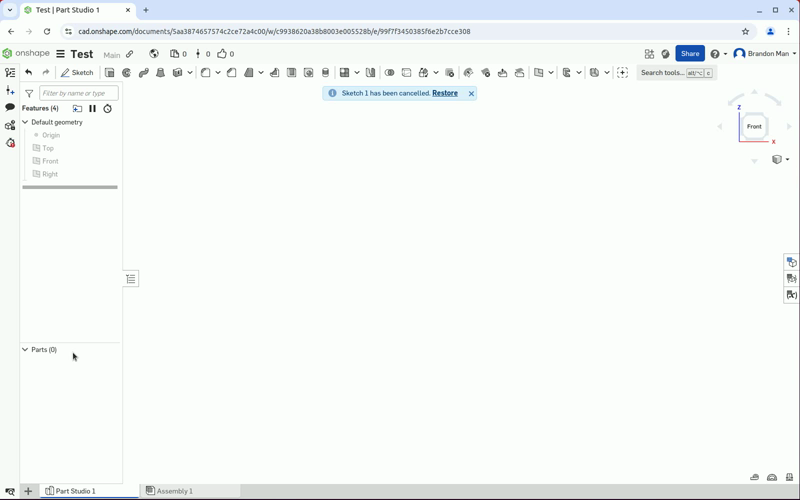
key_up(shift)
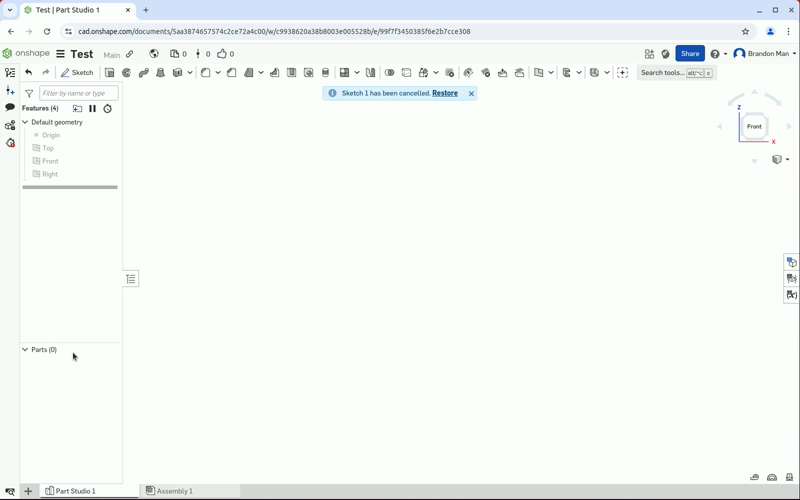
key(space)
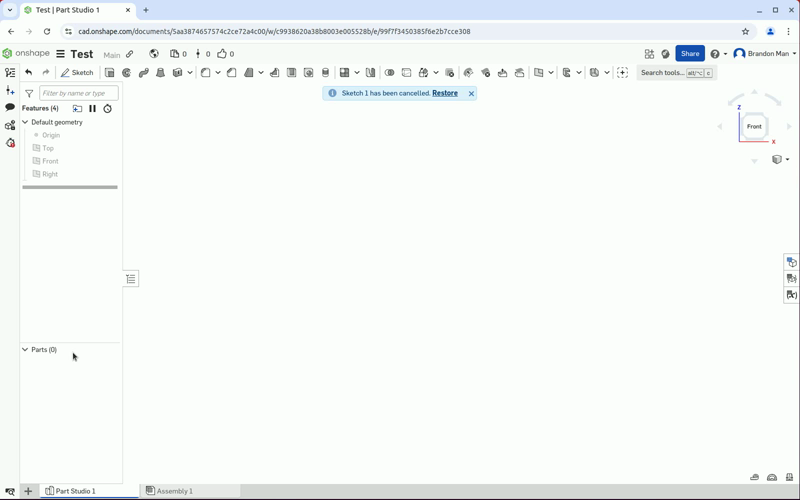
key_down(shift)
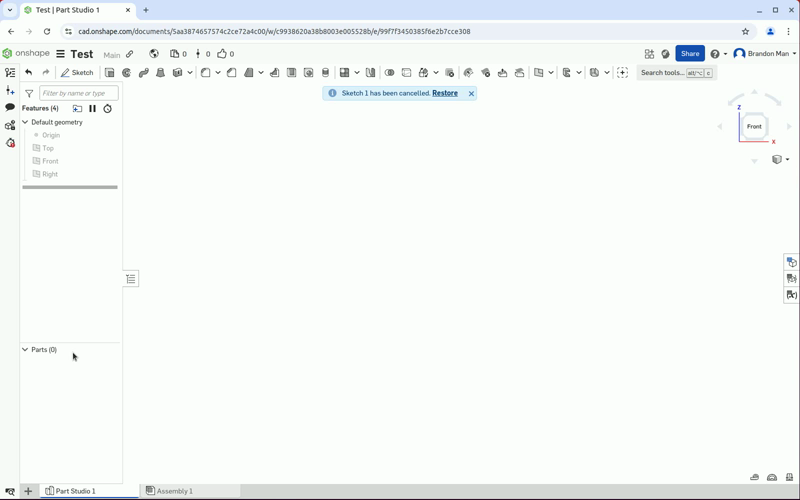
key(left)
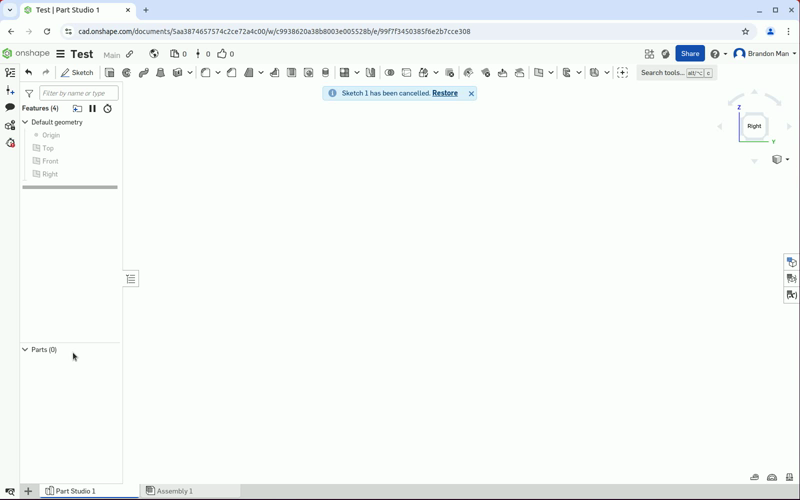
key_up(shift)
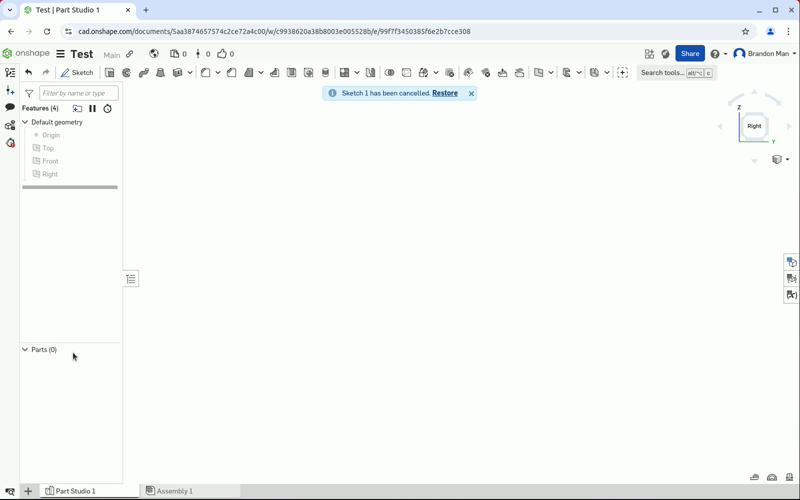
mouse_move(73, 352)
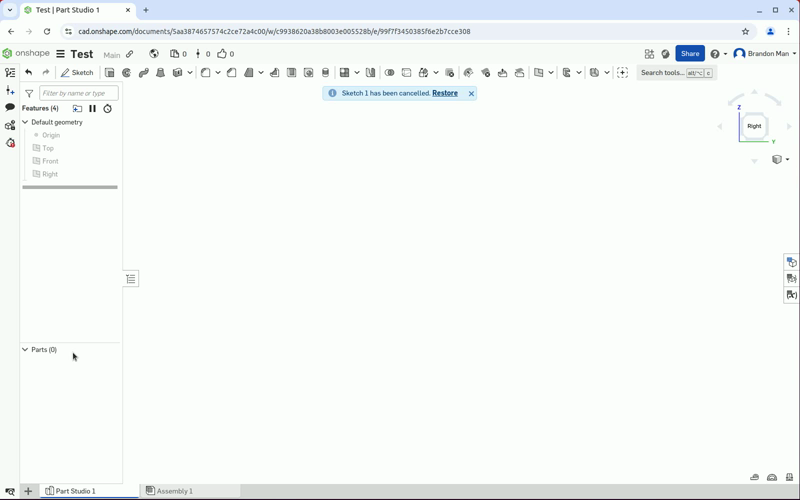
key(shift+y)
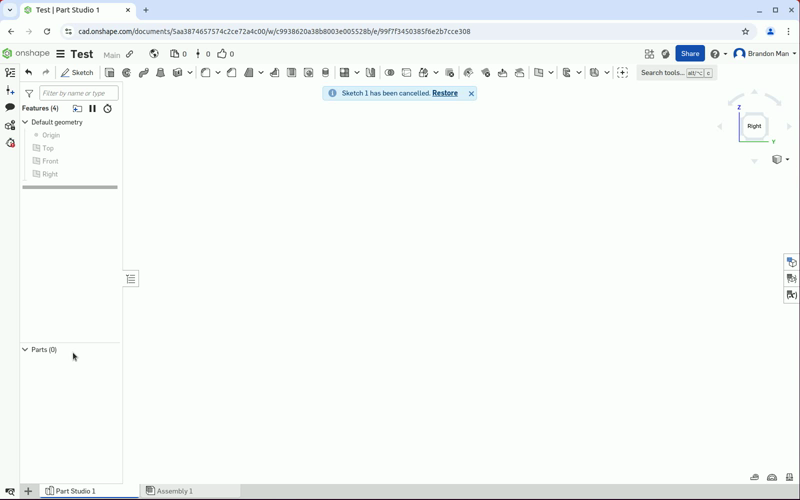
key(shift+s)
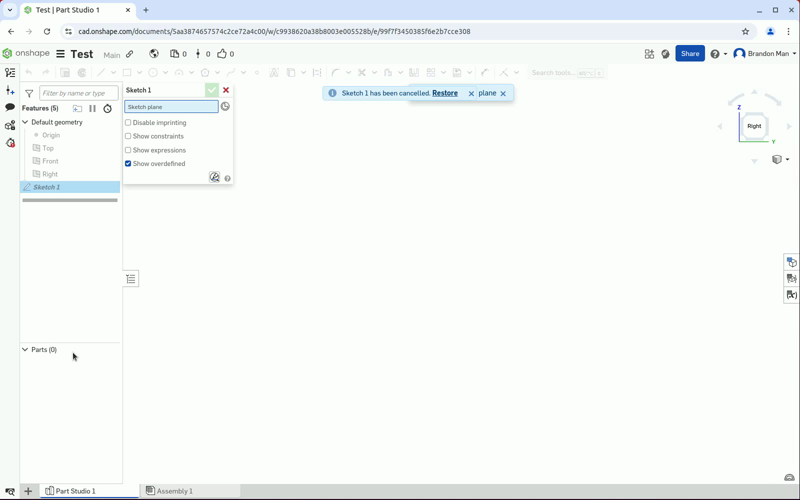
mouse_move(73, 176)
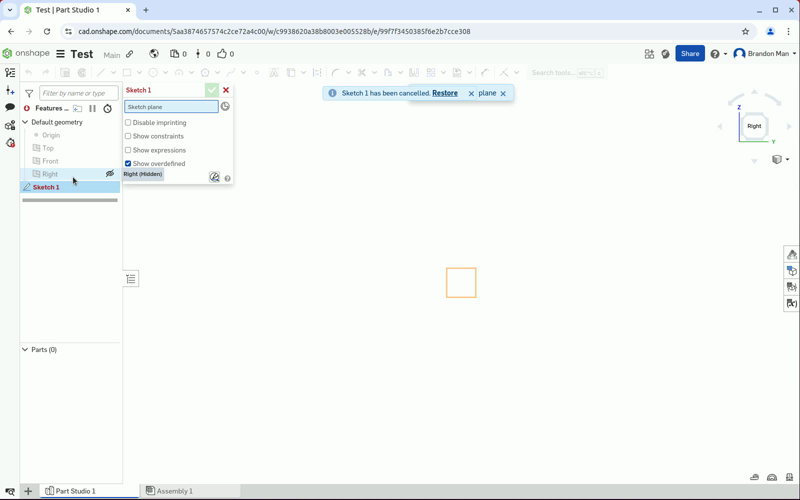
click(73, 176)
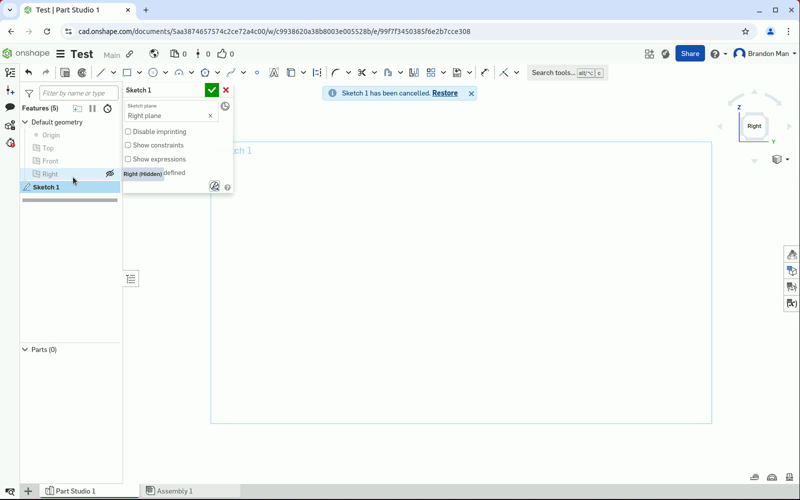
mouse_move(73, 352)
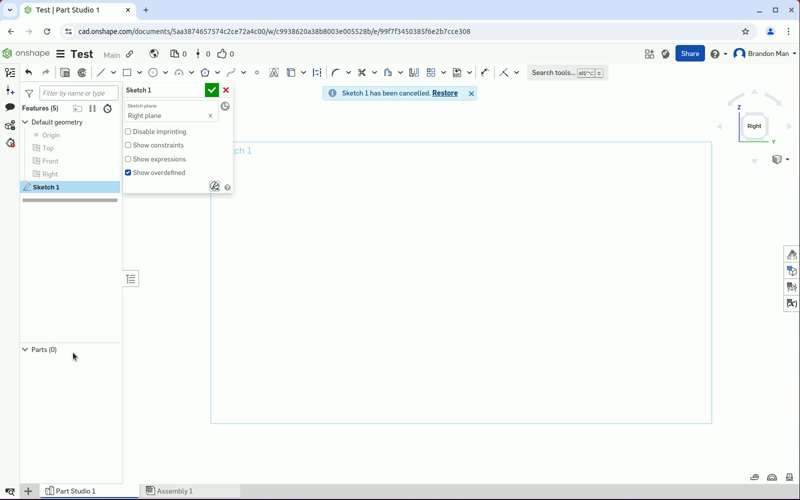
key(y)
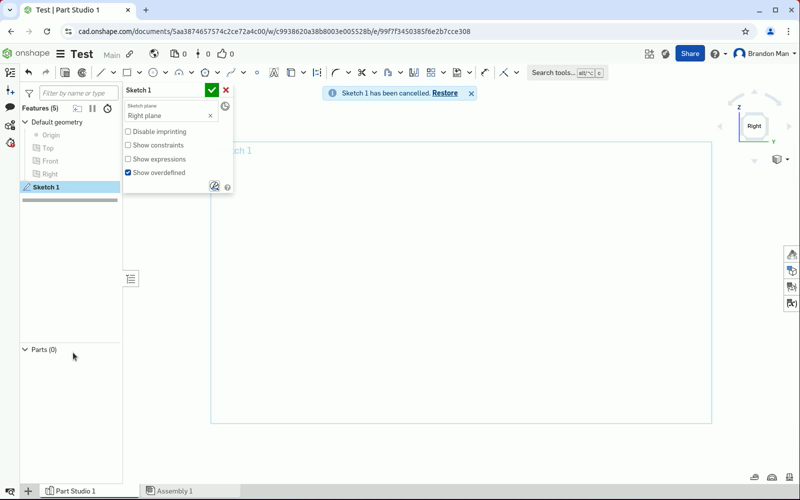
key(c)
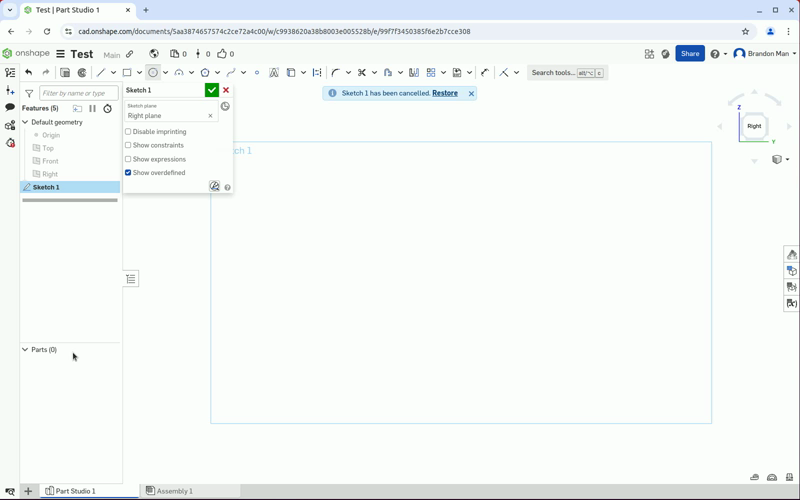
key_down(shift)
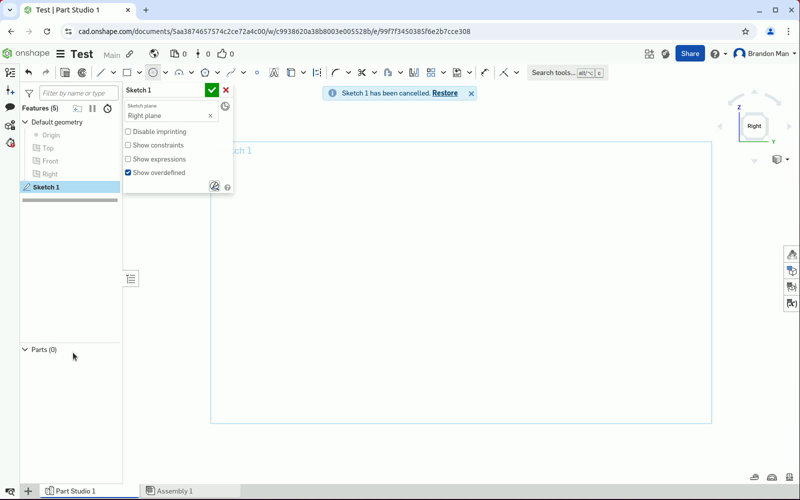
mouse_move(460, 282)
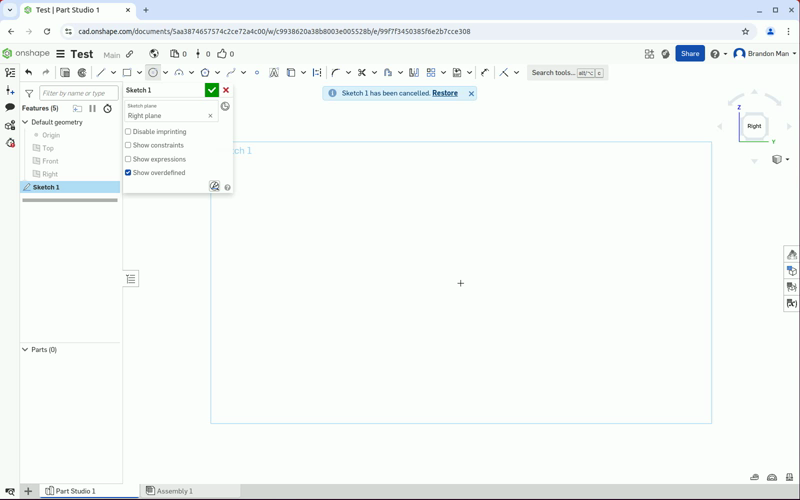
click(460, 282)
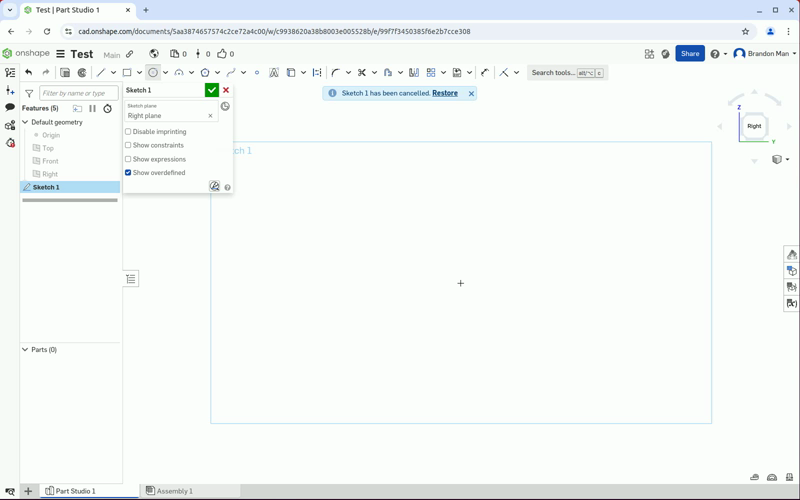
key_up(shift)
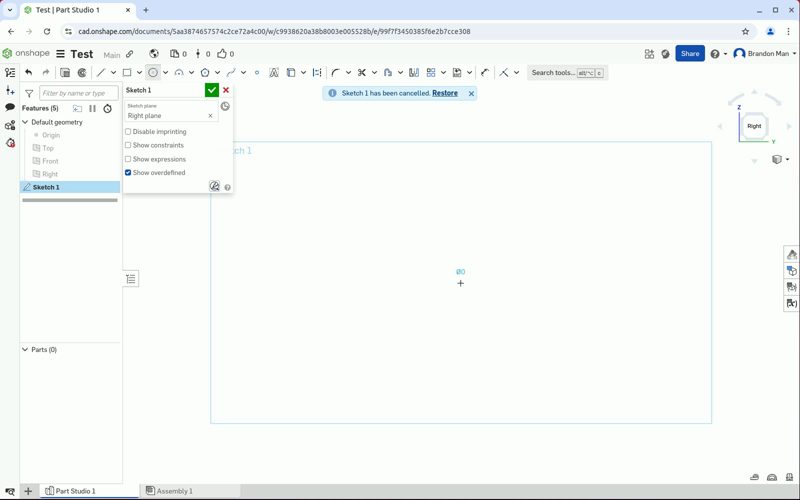
mouse_move(518, 282)
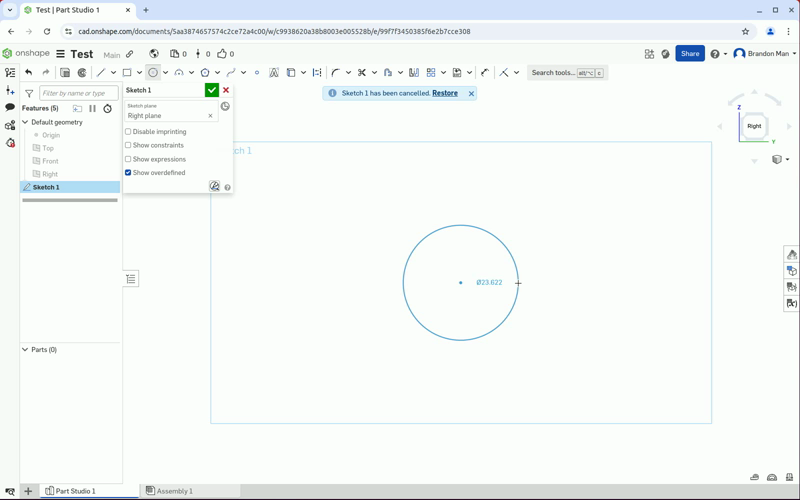
click(518, 282)
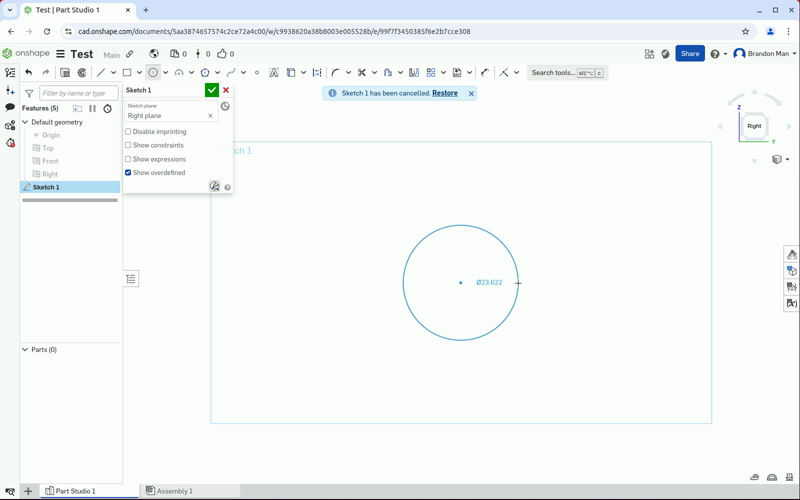
key(esc)
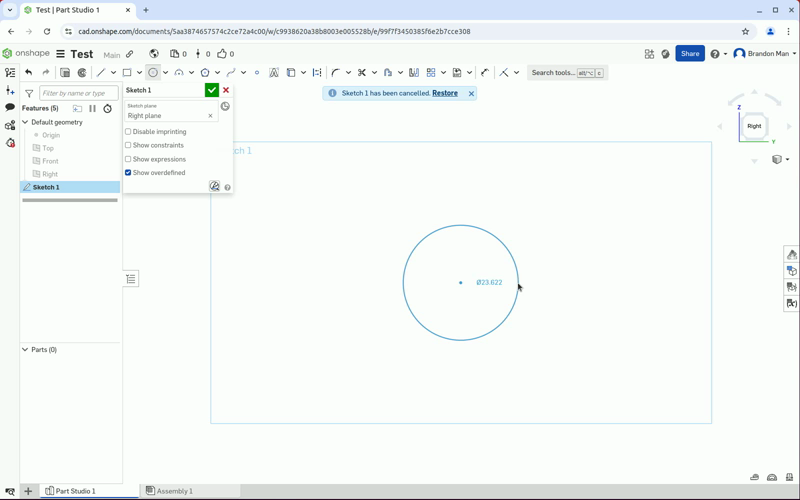
key(c)
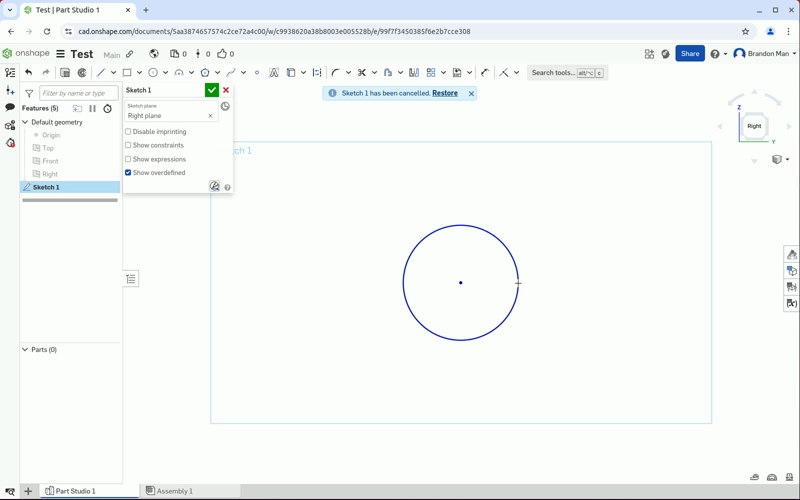
key_down(shift)
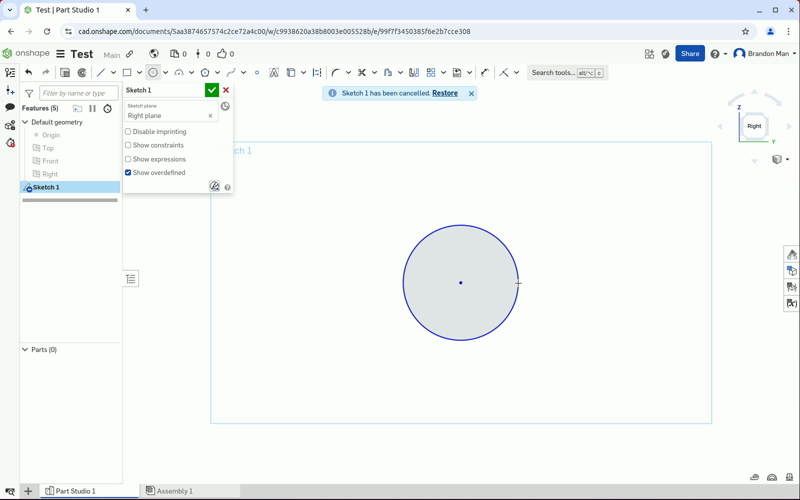
mouse_move(460, 282)
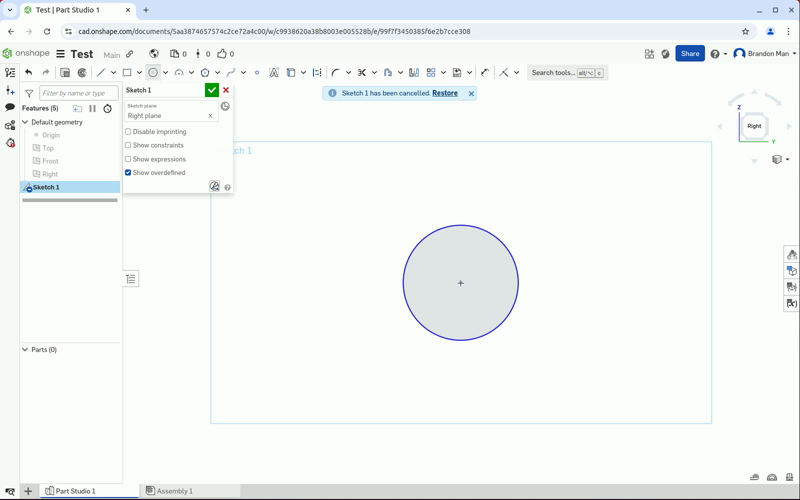
click(460, 282)
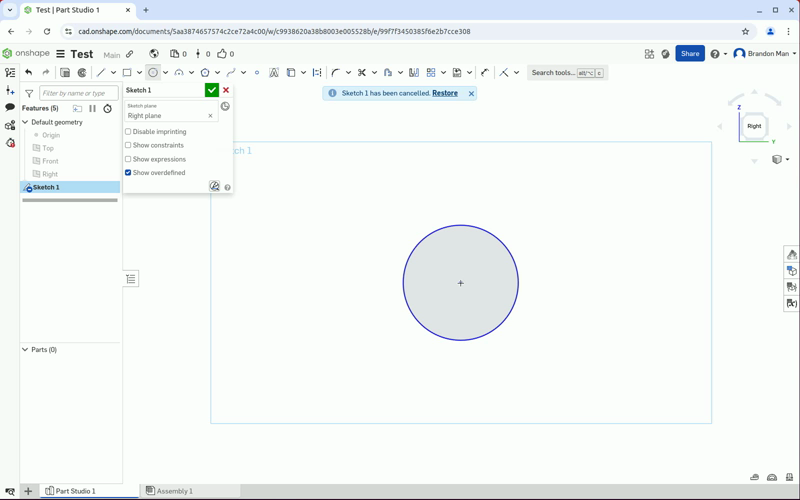
key_up(shift)
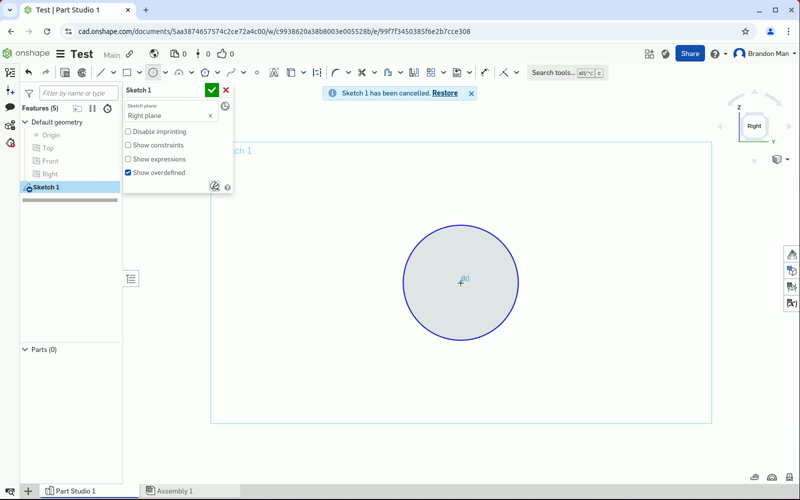
mouse_move(501, 282)
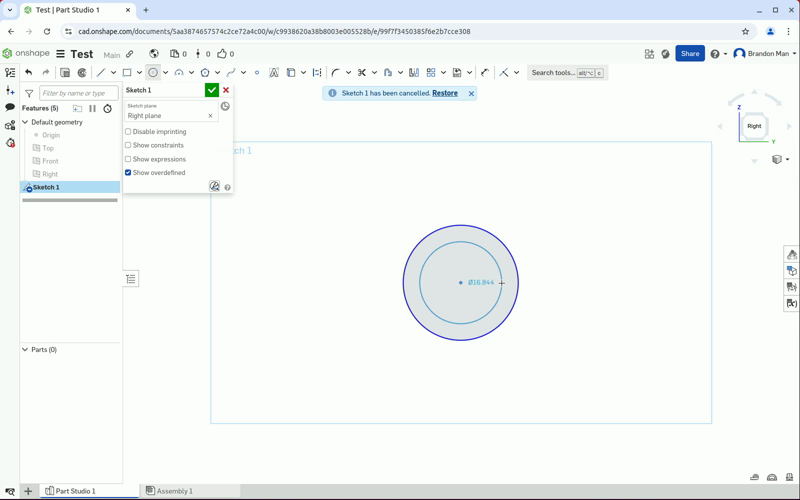
click(501, 282)
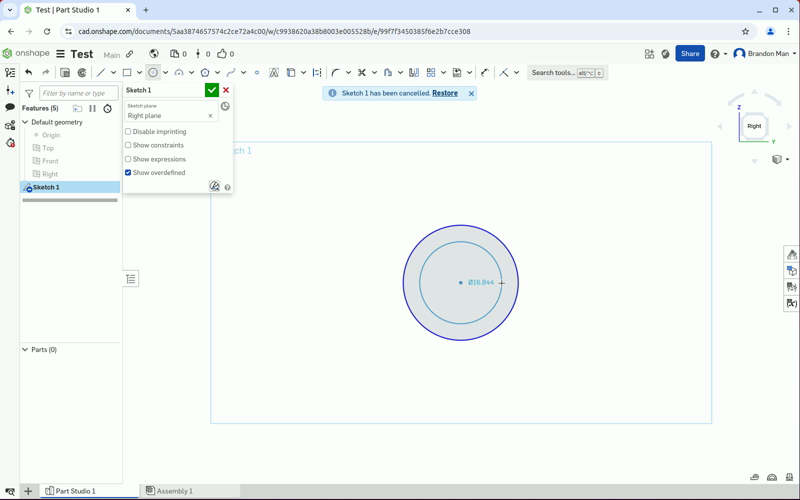
key(esc)
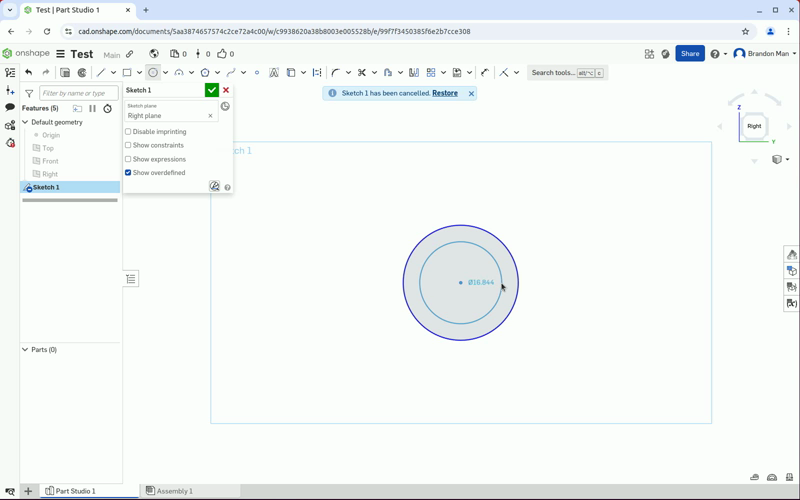
mouse_move(463, 327)
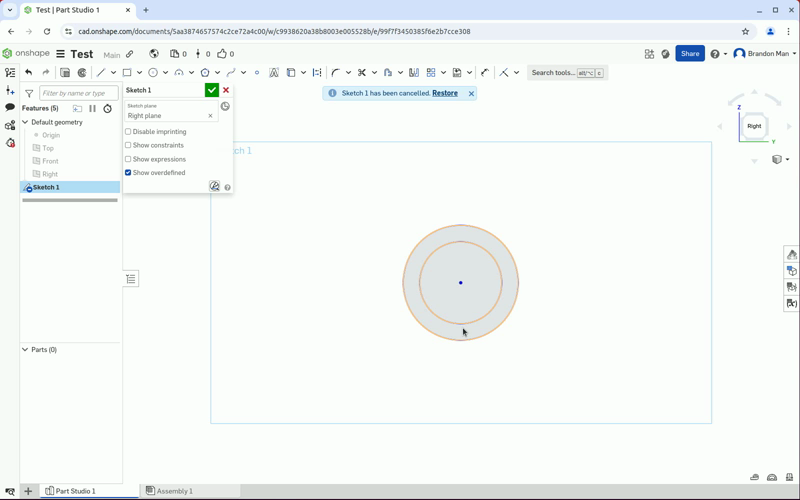
click(463, 327)
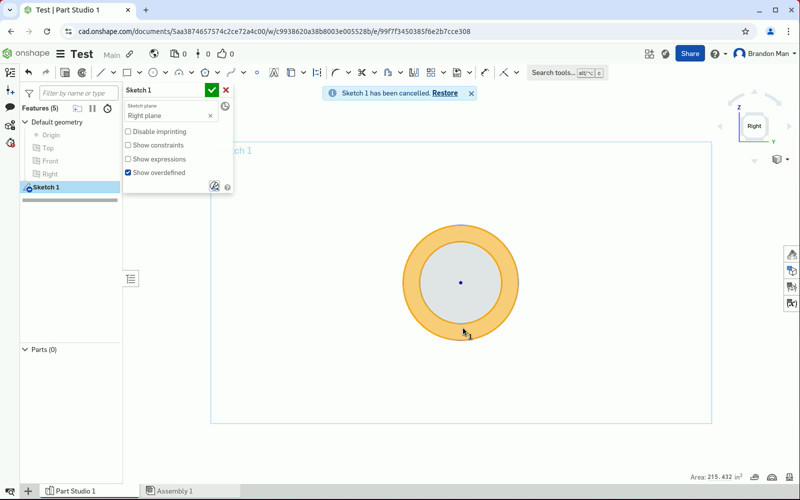
mouse_move(73, 352)
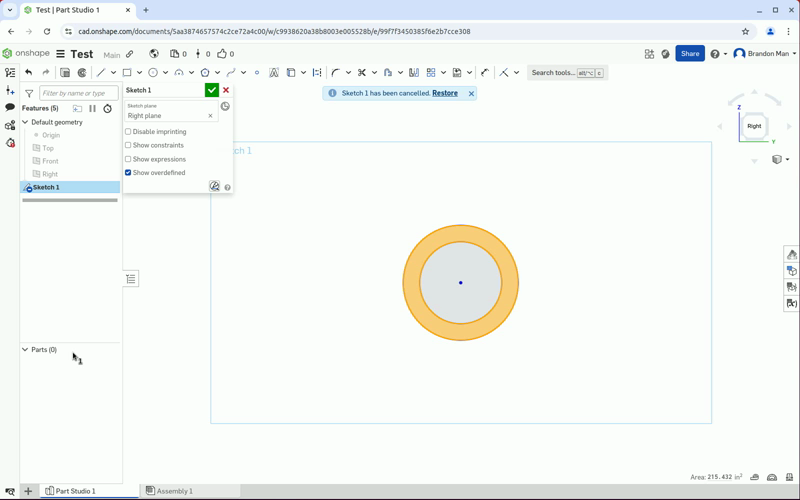
key(shift+y)
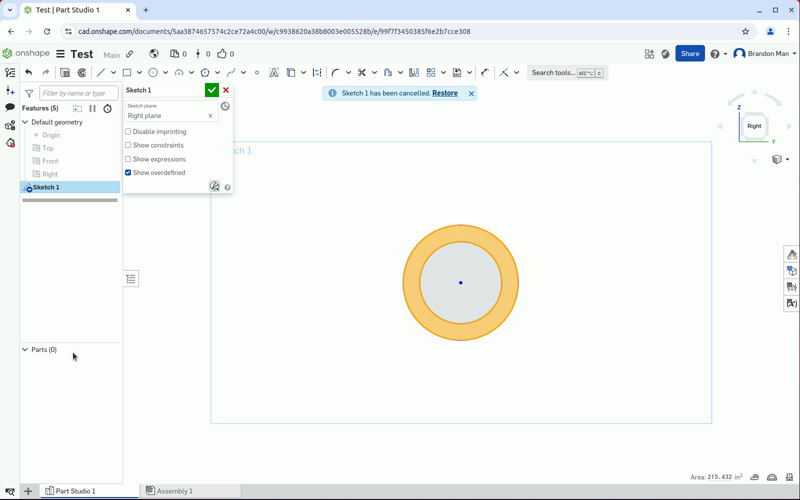
key(shift+e)
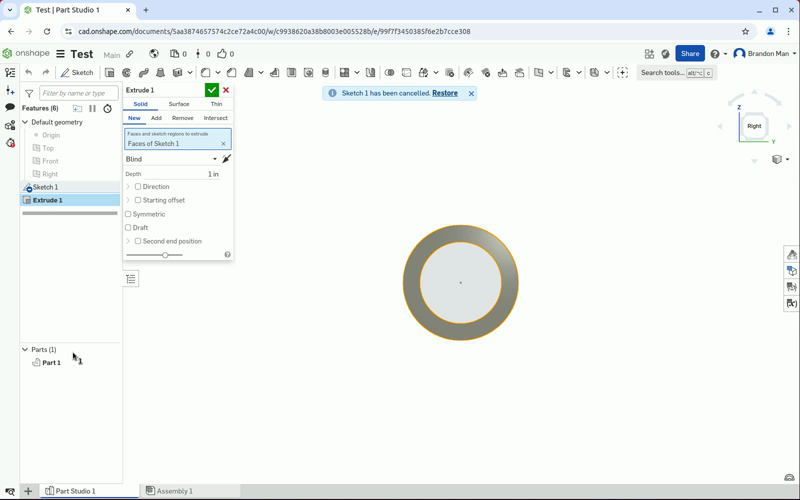
mouse_move(143, 106)
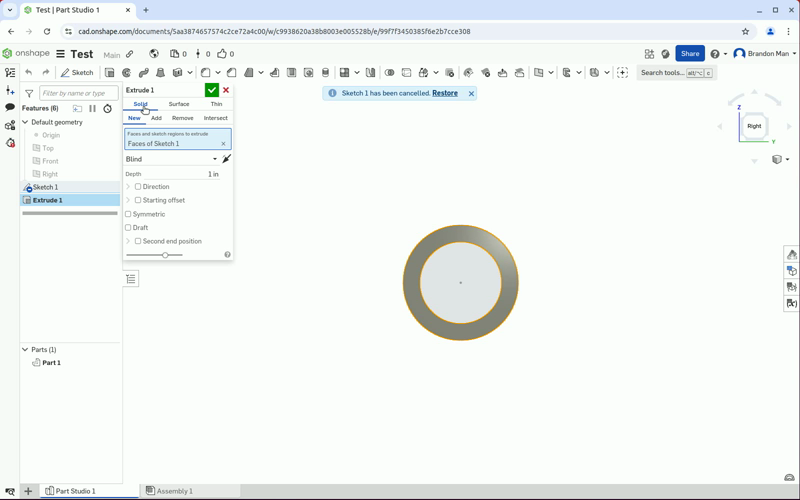
click(143, 106)
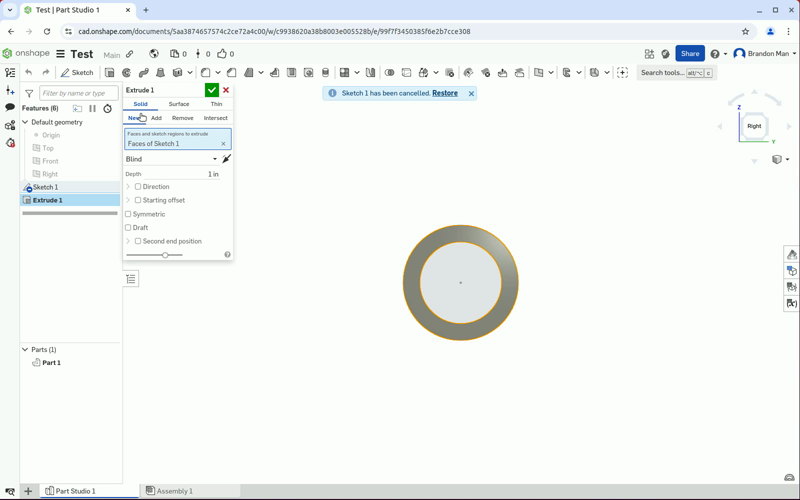
mouse_move(137, 120)
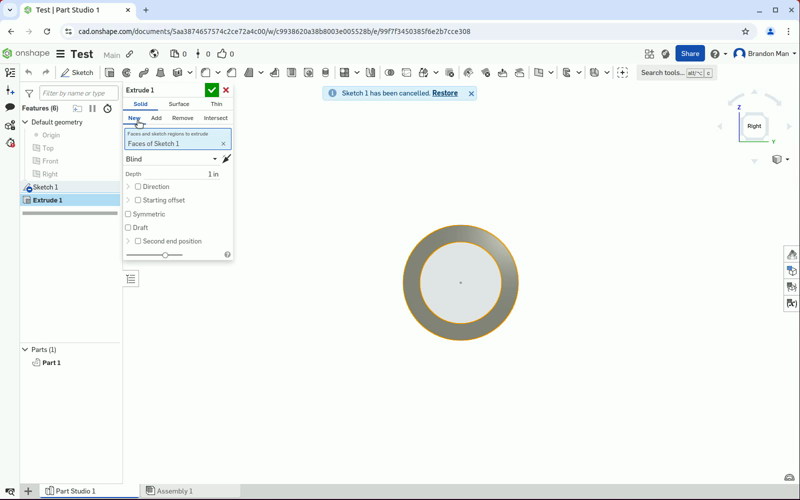
click(137, 120)
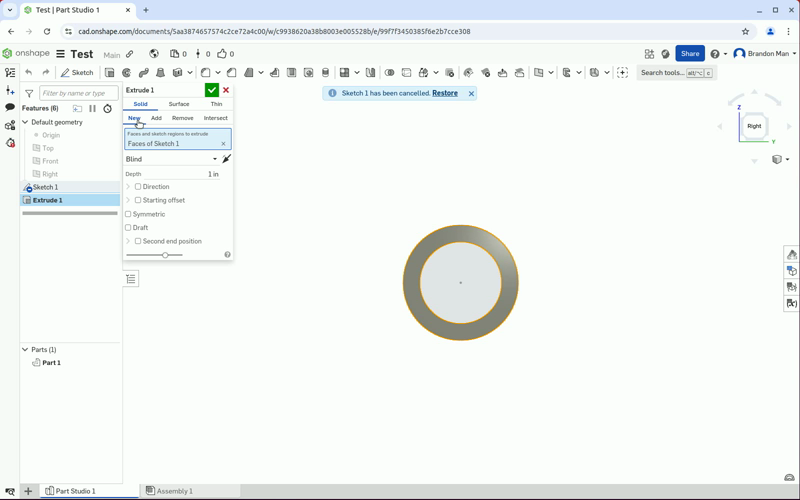
key(tab, 4)
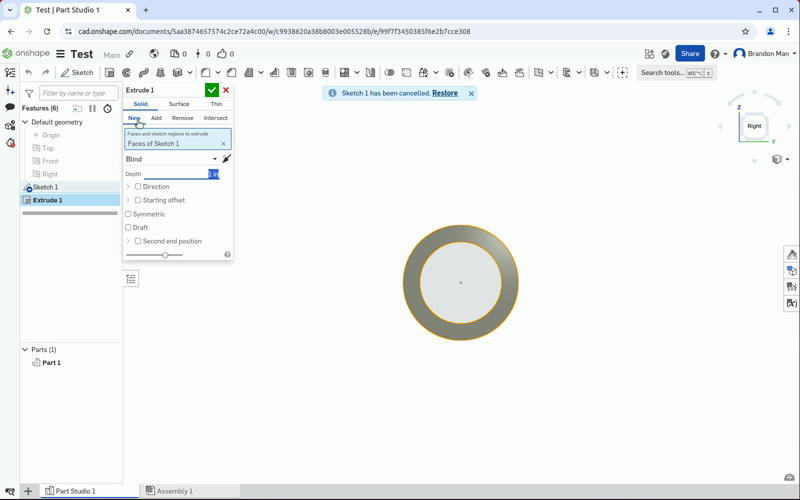
text(14.683)
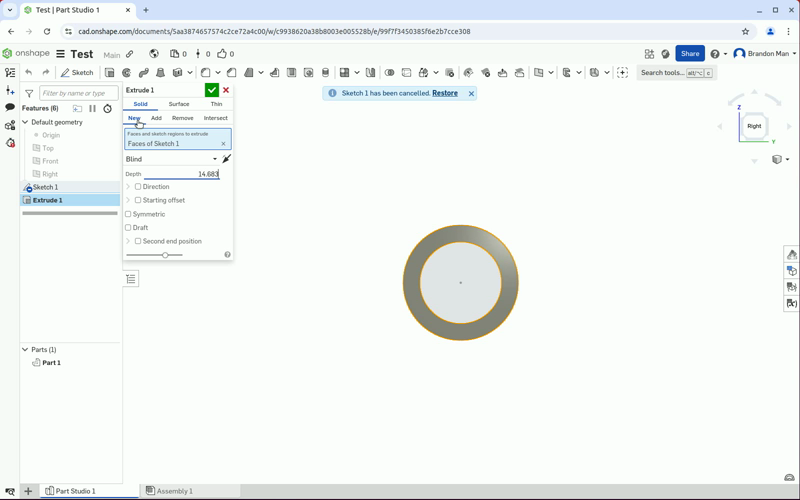
key(enter)
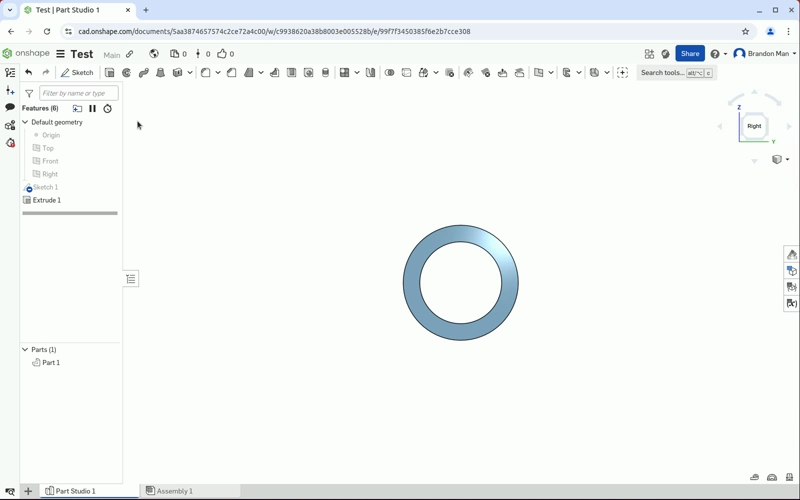
key(shift+h)
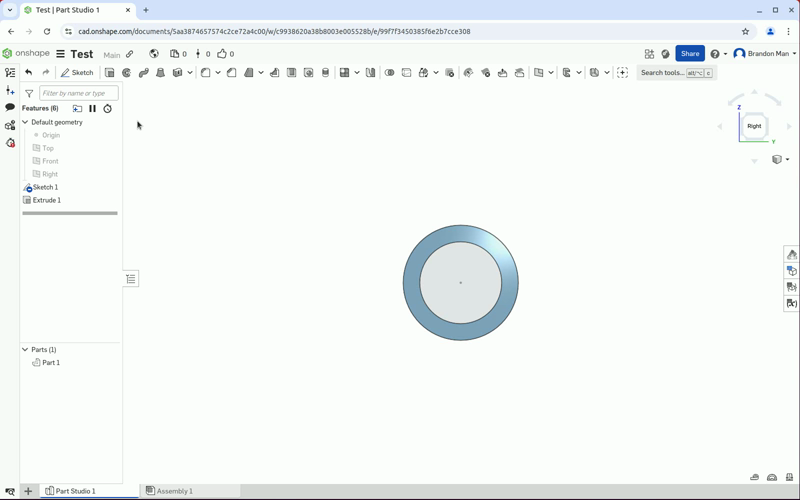
key(shift+h)
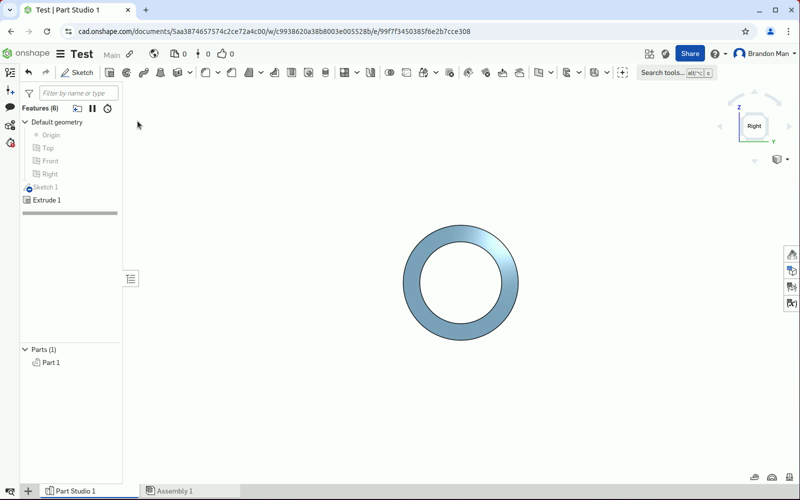
mouse_move(73, 189)
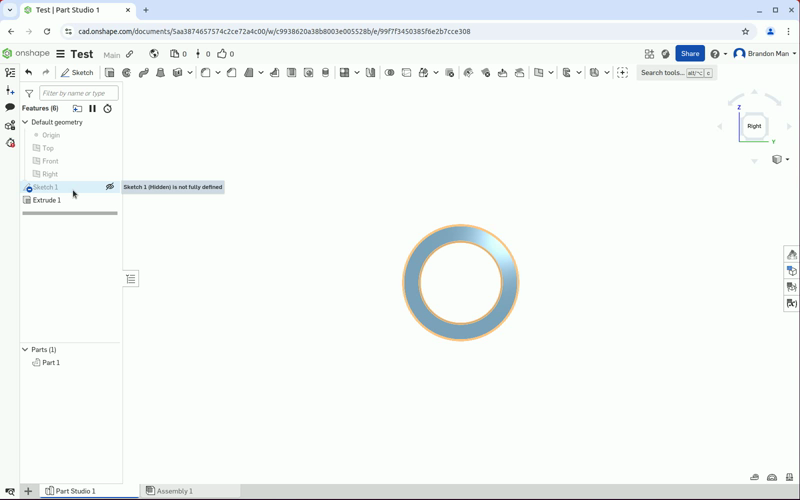
click(73, 189)
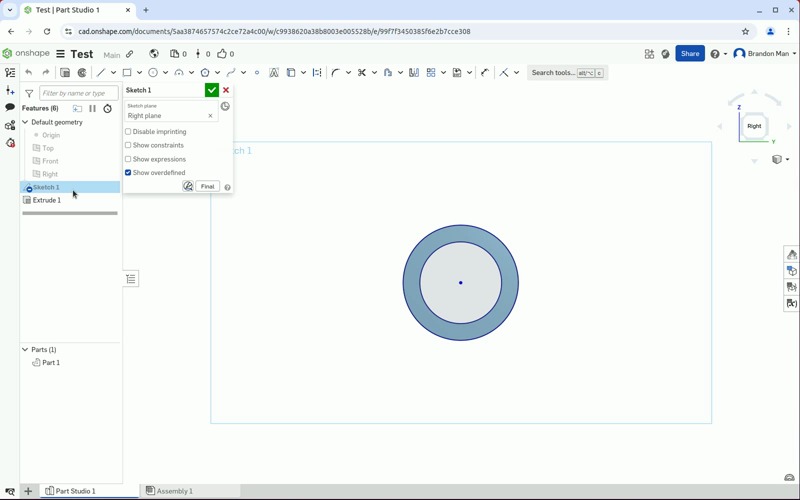
mouse_move(229, 92)
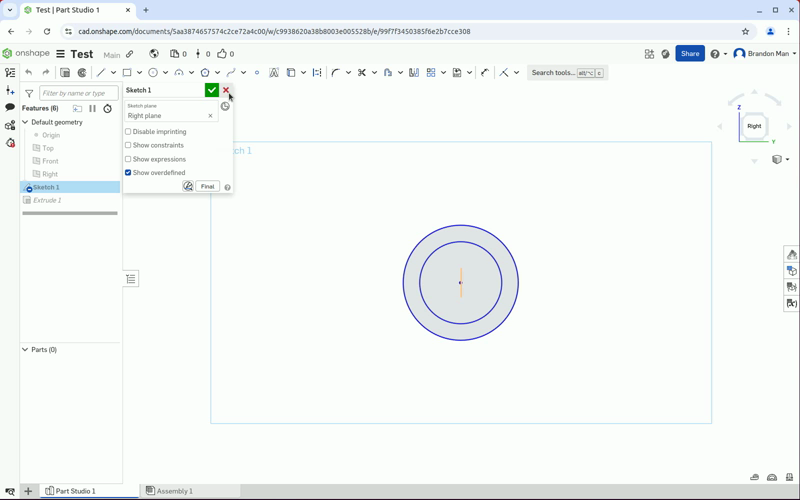
click(229, 92)
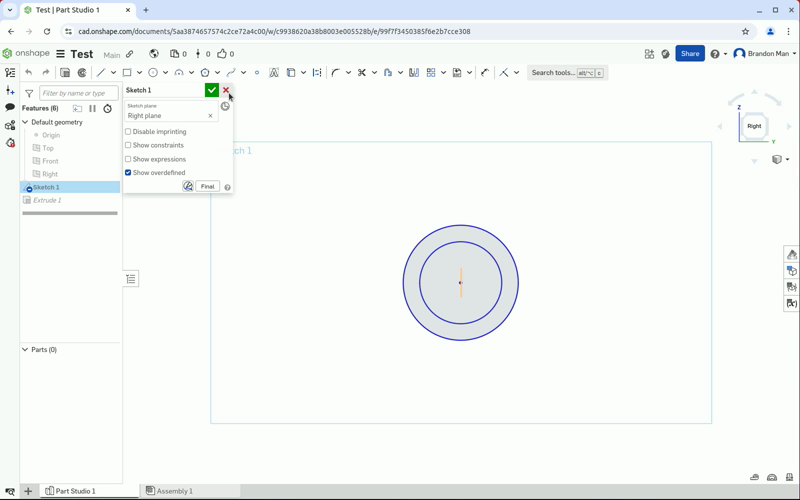
key(shift+s)
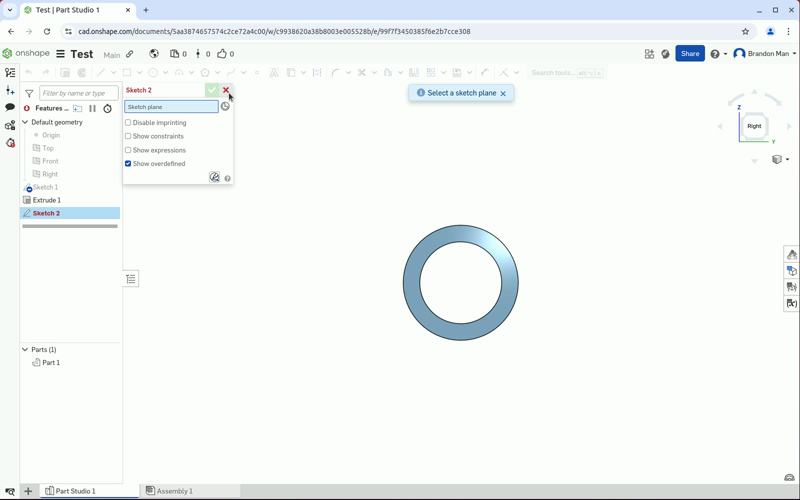
mouse_move(73, 176)
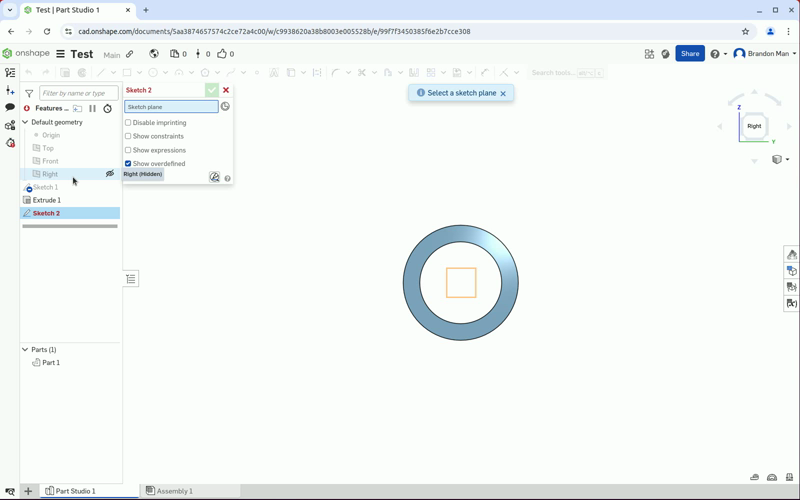
click(73, 176)
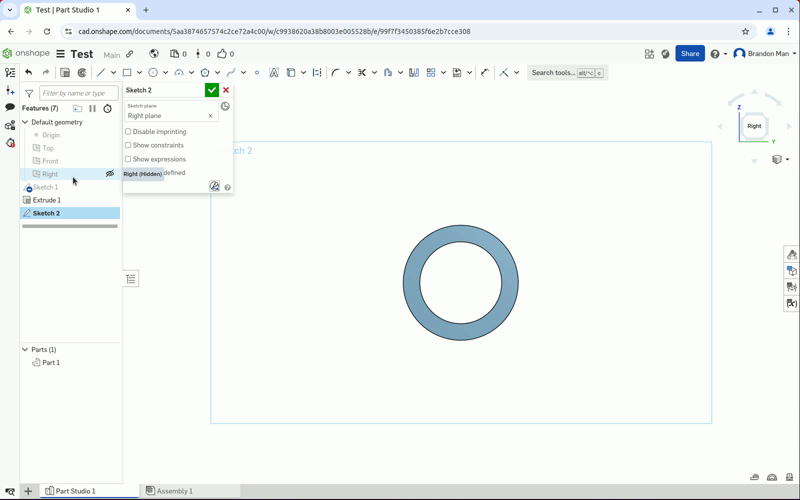
mouse_move(73, 352)
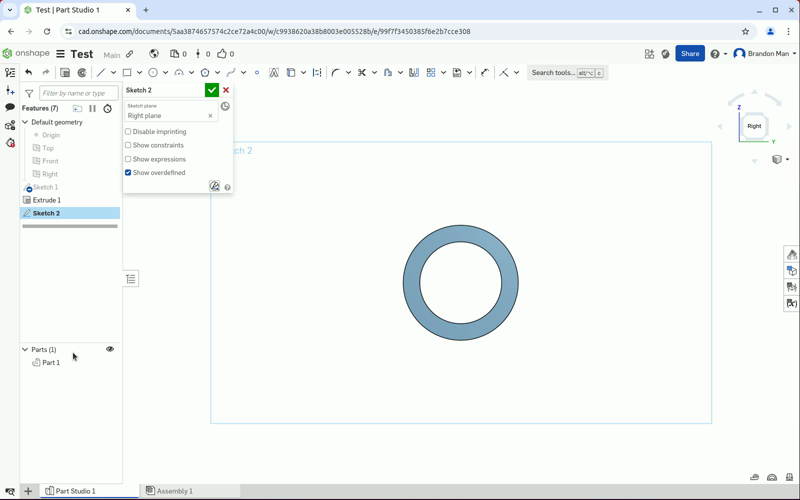
key(y)
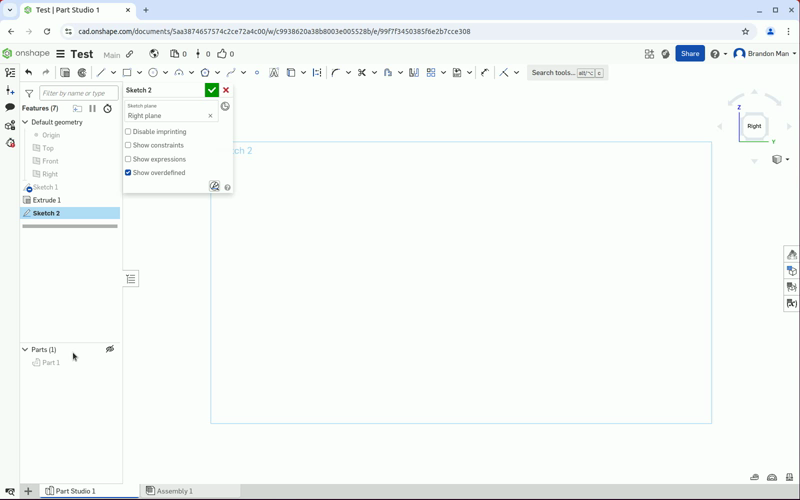
key(c)
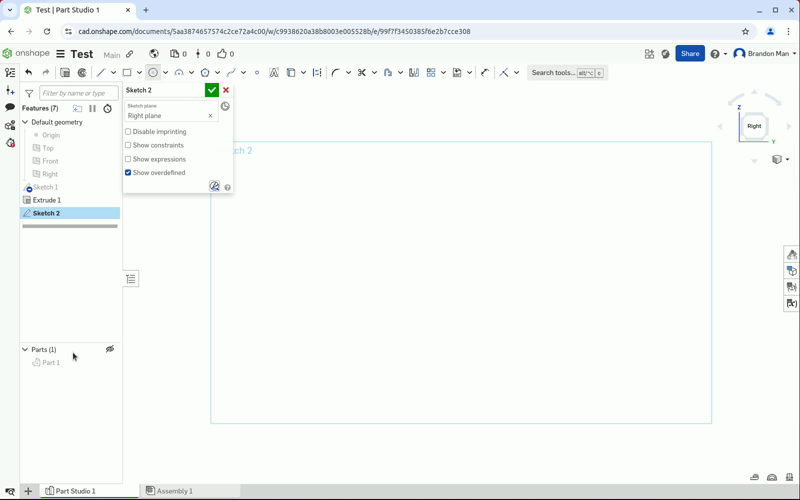
key_down(shift)
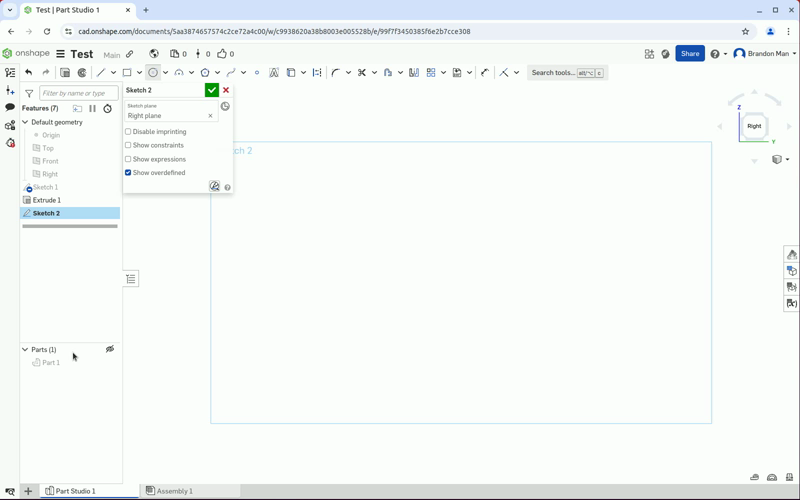
mouse_move(461, 282)
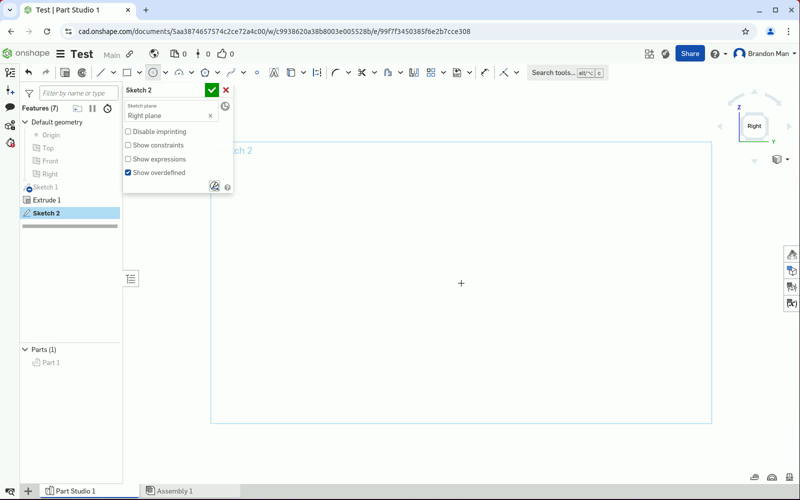
click(461, 282)
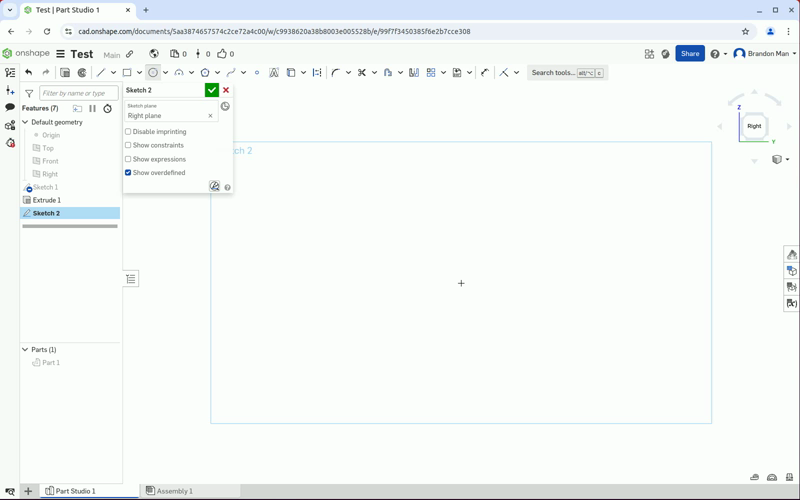
key_up(shift)
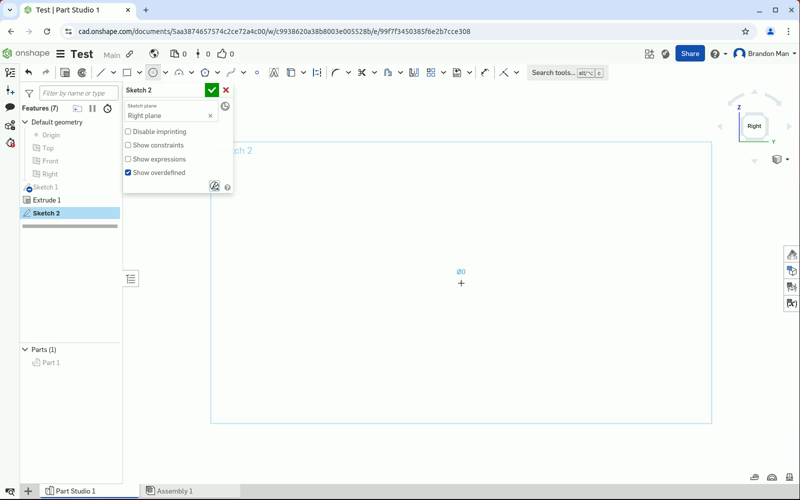
mouse_move(574, 282)
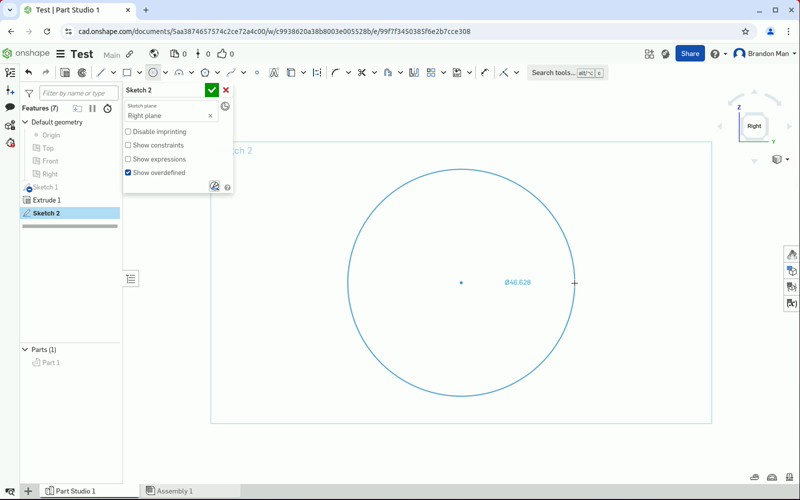
click(574, 282)
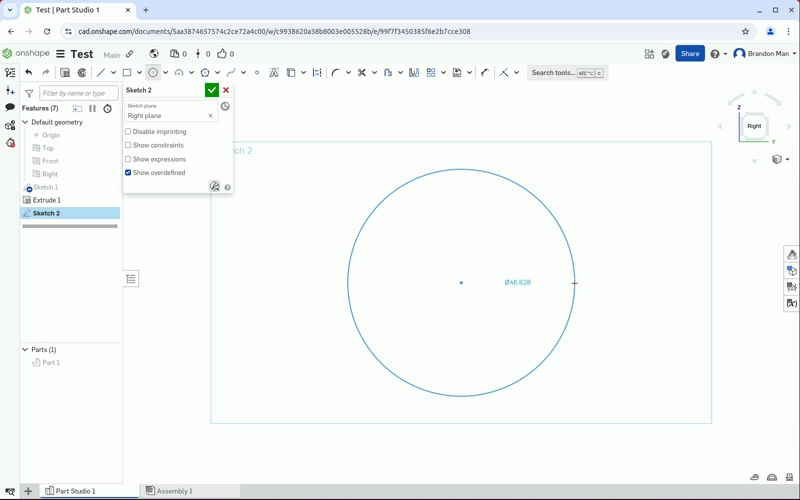
key(esc)
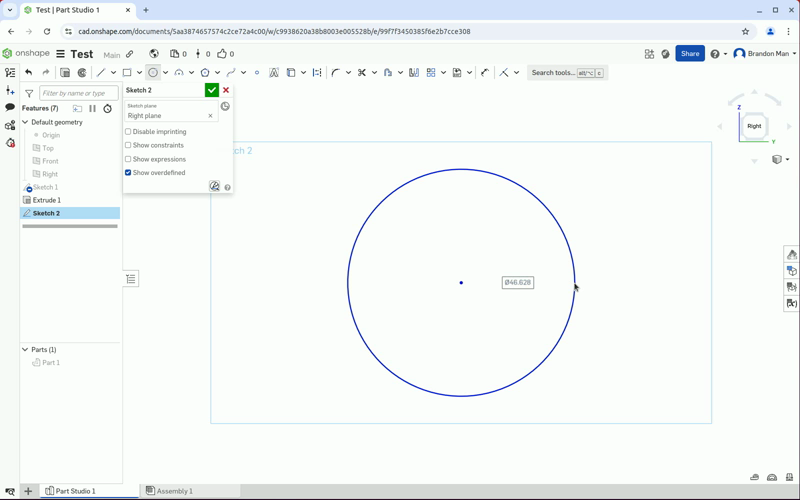
key(c)
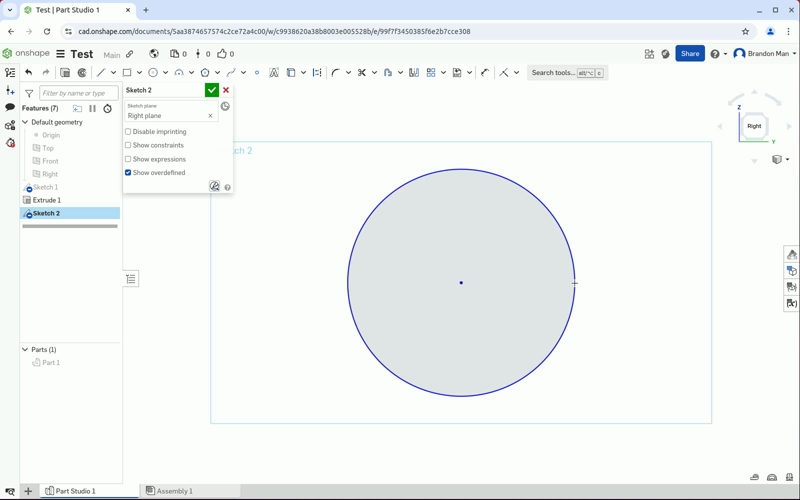
key_down(shift)
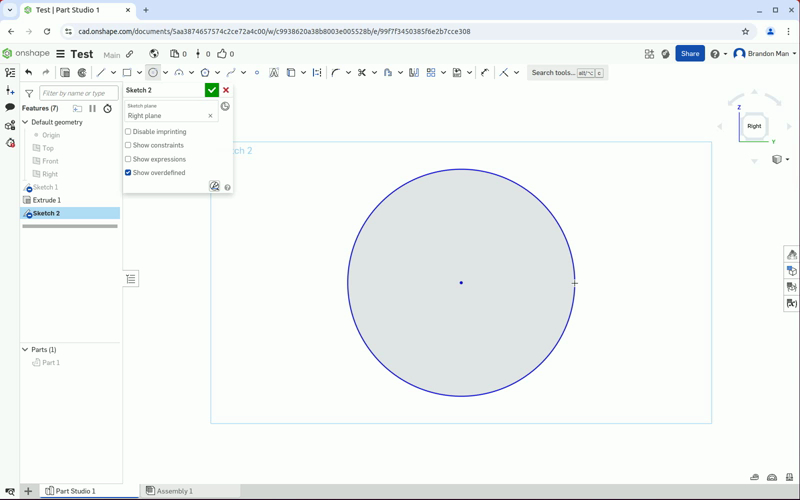
mouse_move(461, 282)
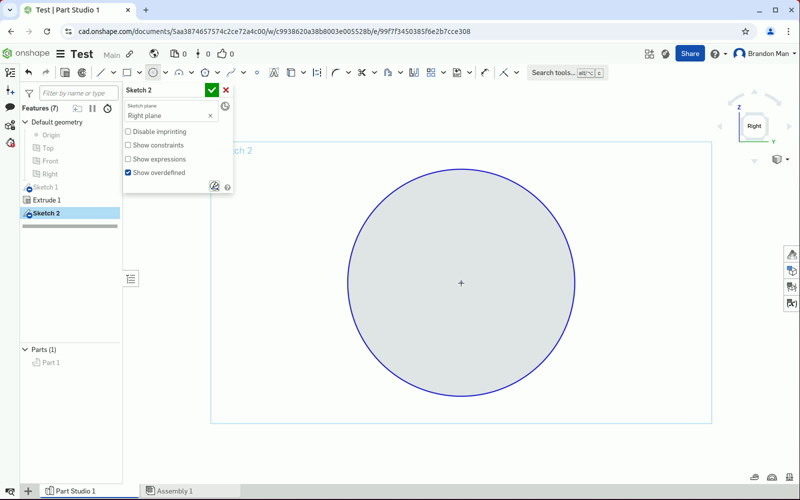
click(461, 282)
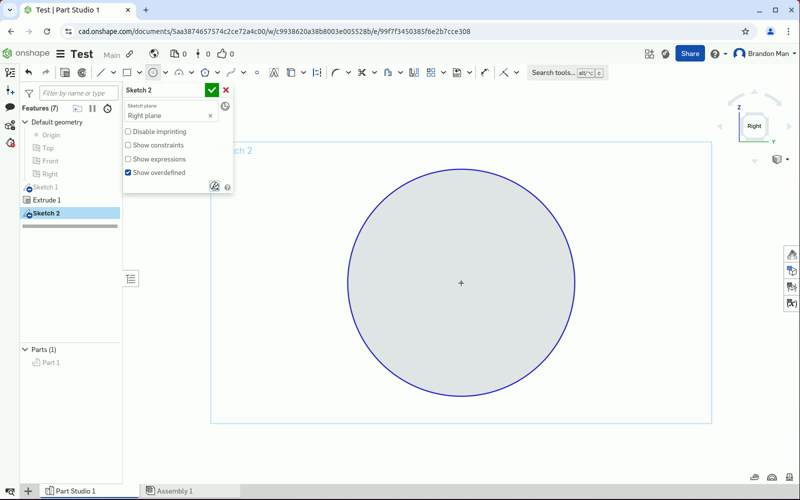
key_up(shift)
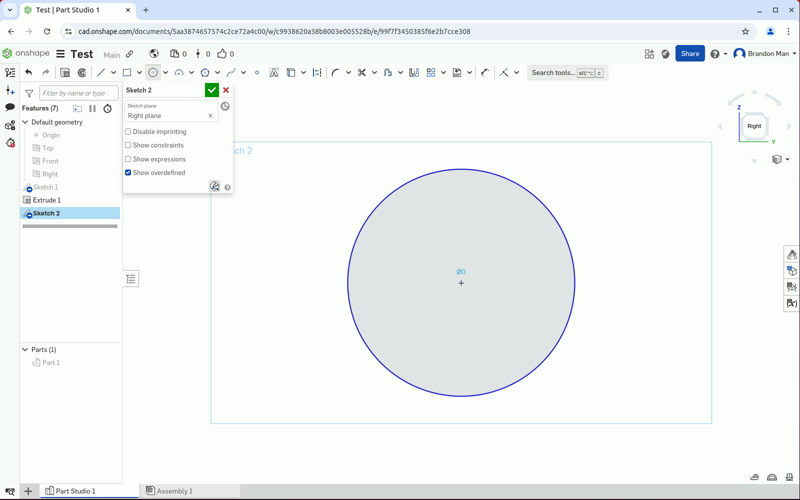
mouse_move(558, 282)
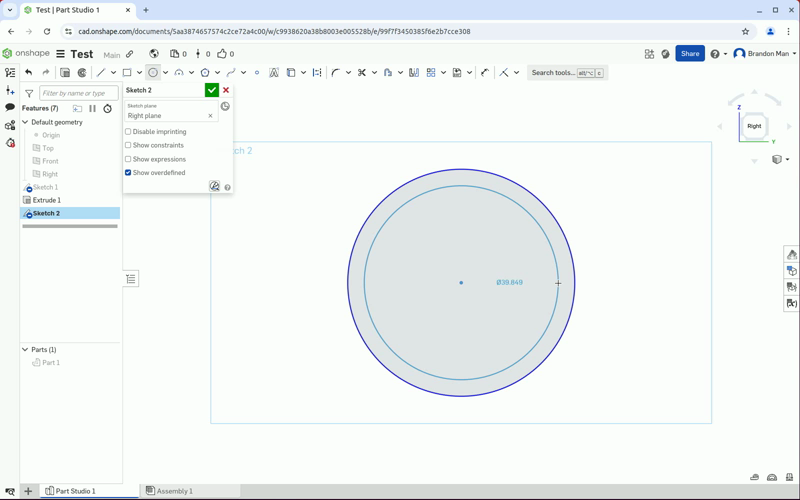
click(558, 282)
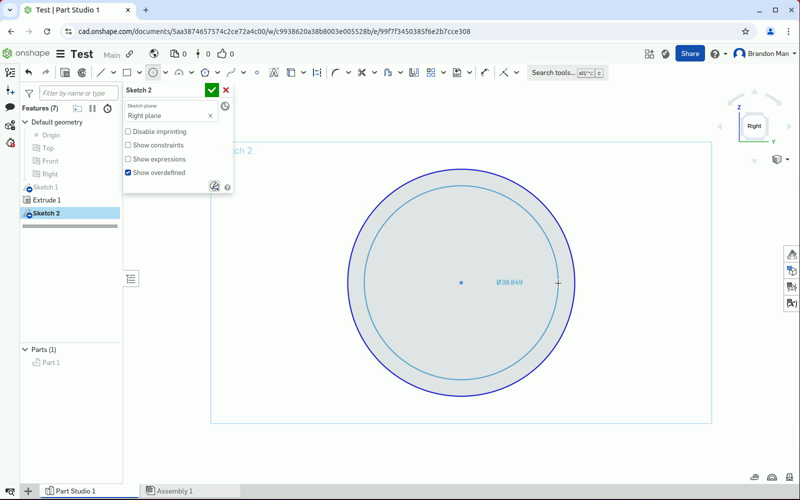
key(esc)
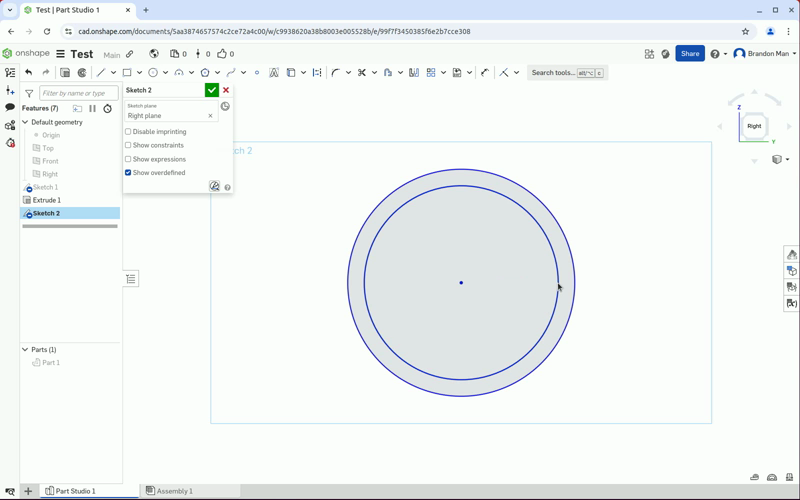
mouse_move(566, 276)
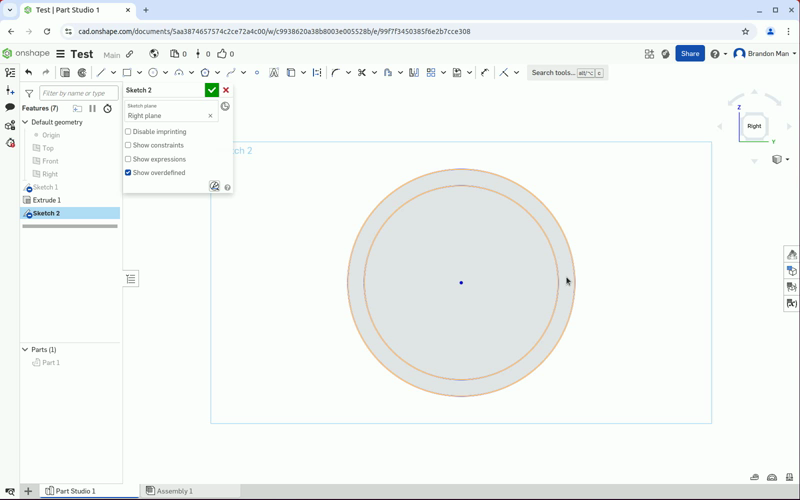
click(566, 276)
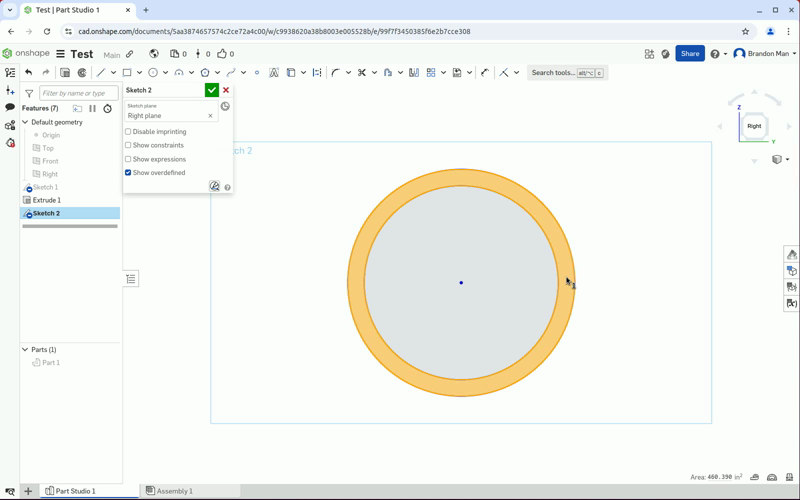
mouse_move(73, 352)
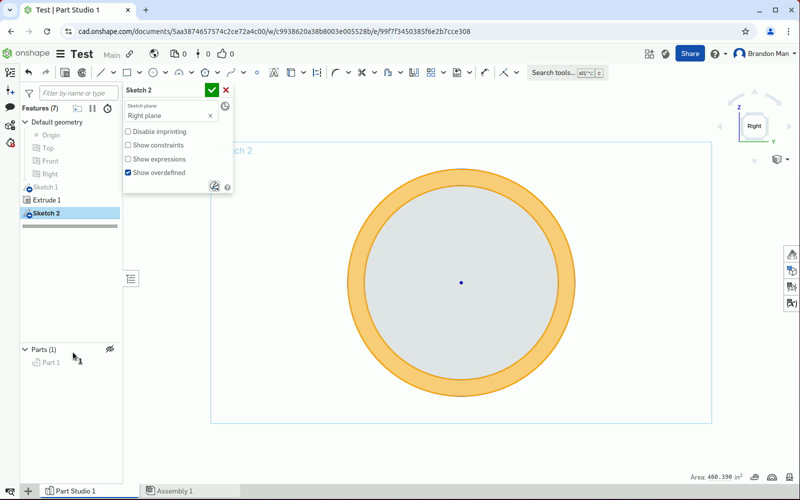
key(shift+y)
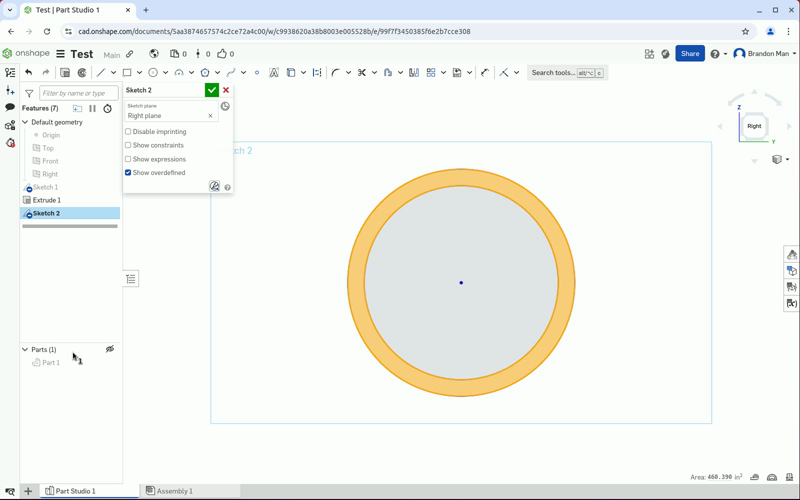
key(shift+e)
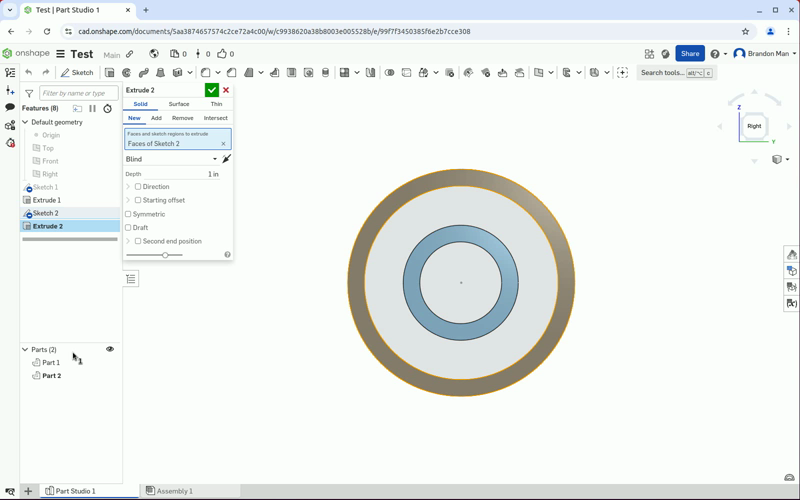
mouse_move(143, 106)
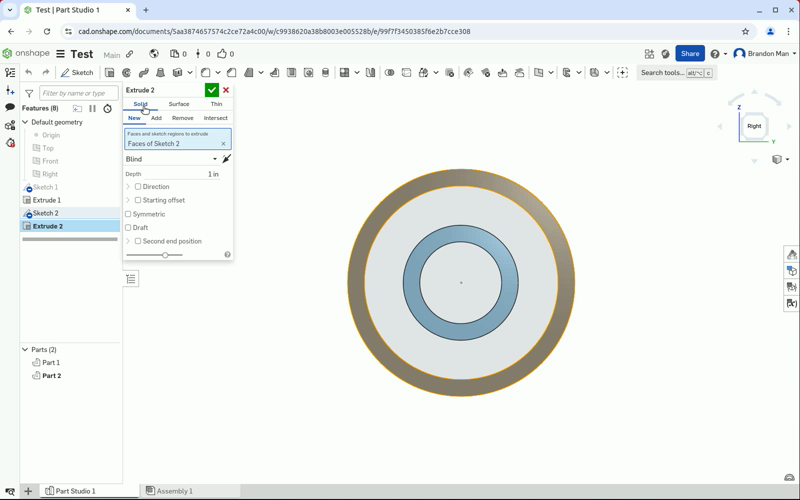
click(143, 106)
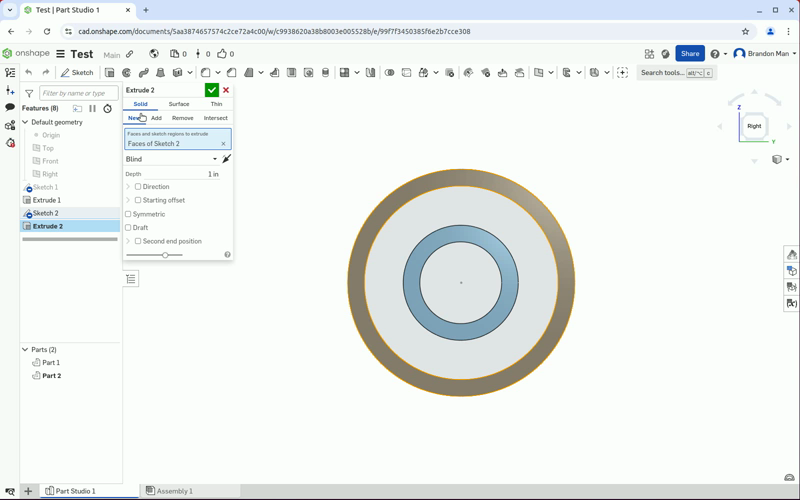
mouse_move(137, 120)
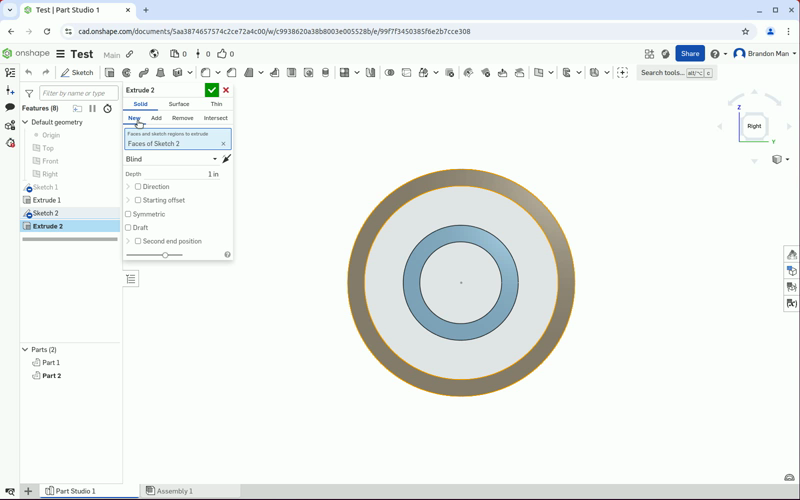
click(137, 120)
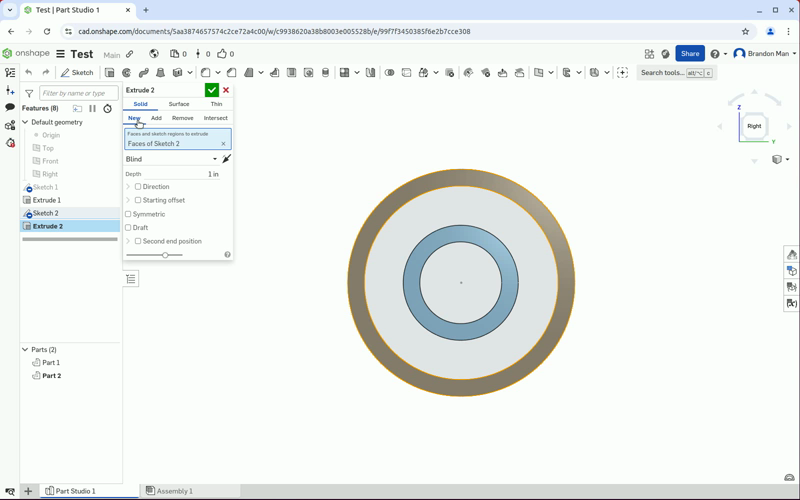
key(tab, 4)
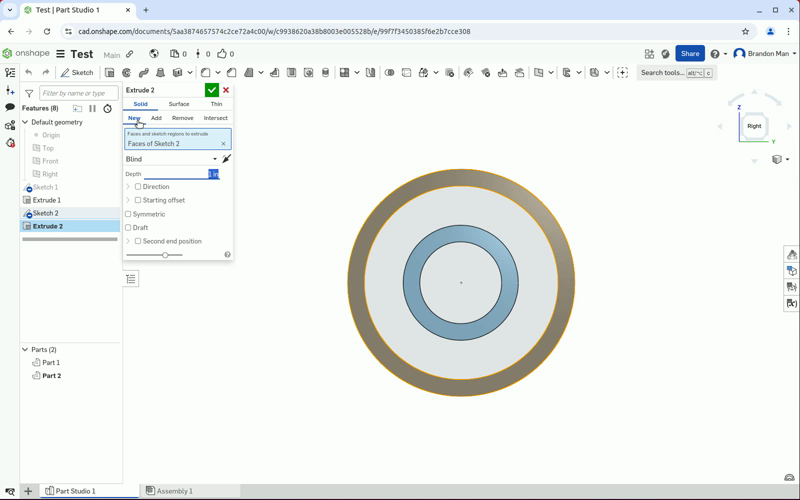
text(14.683)
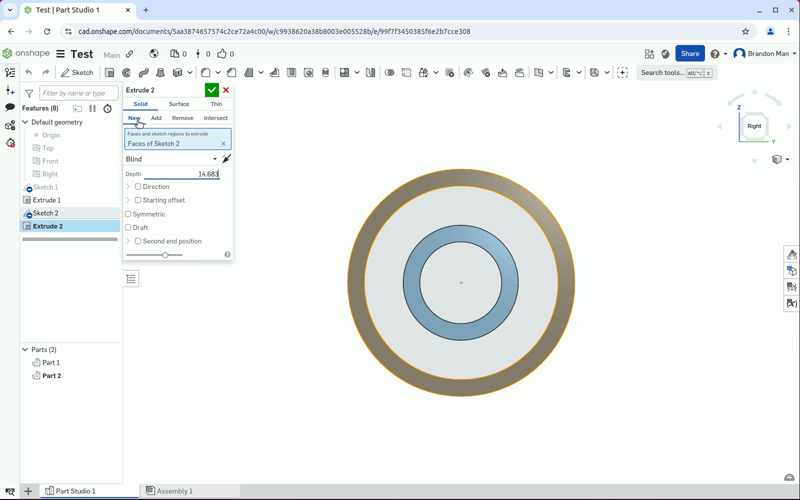
key(enter)
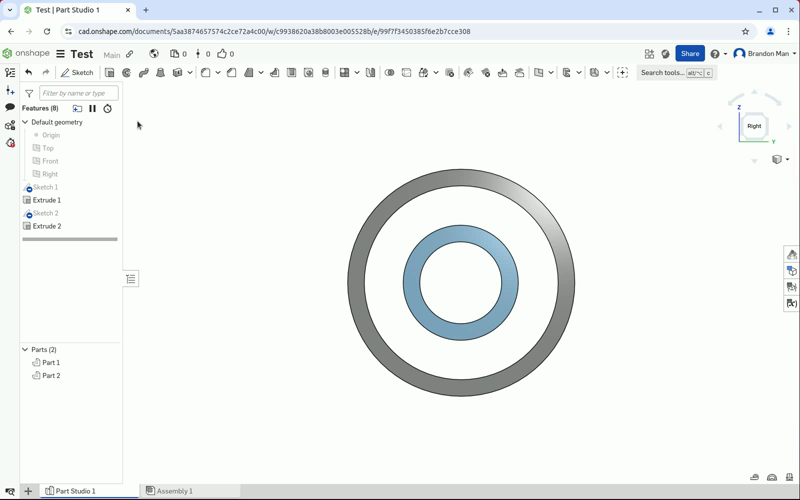
key(shift+h)
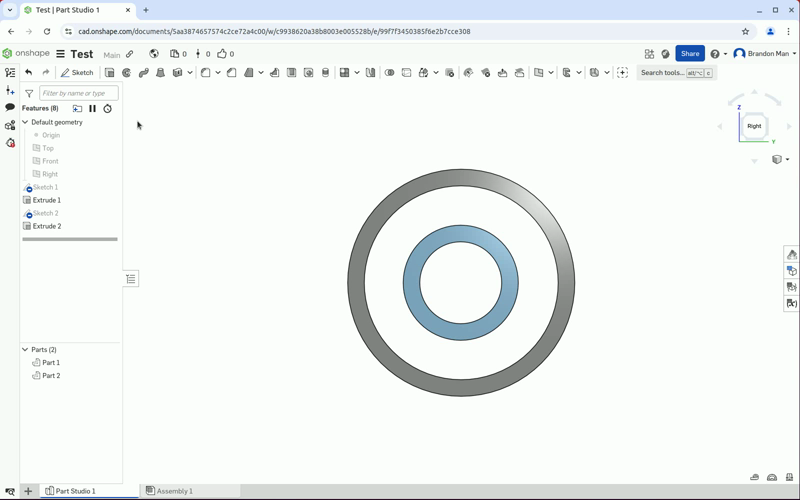
key(shift+h)
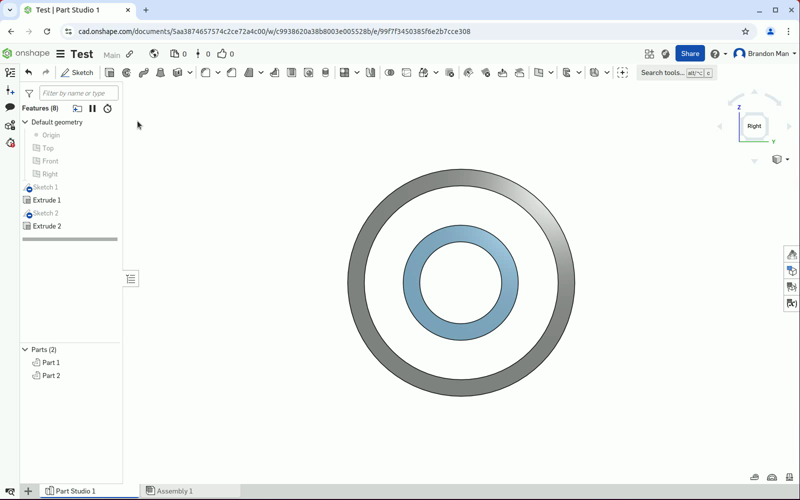
mouse_move(73, 189)
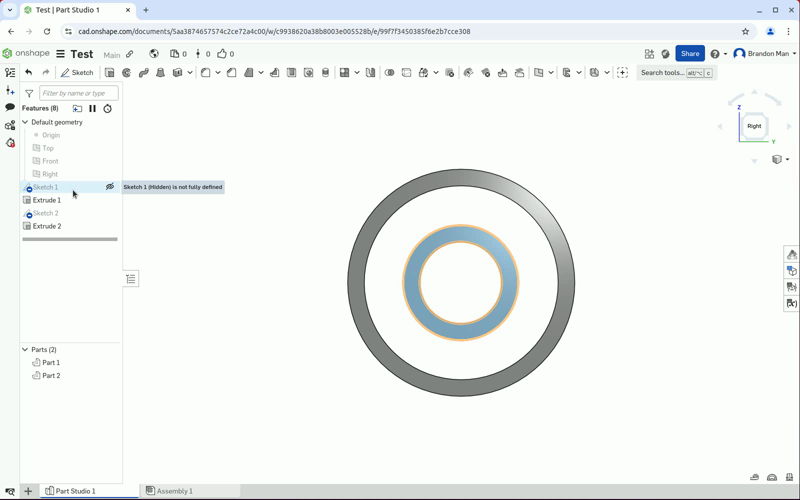
click(73, 189)
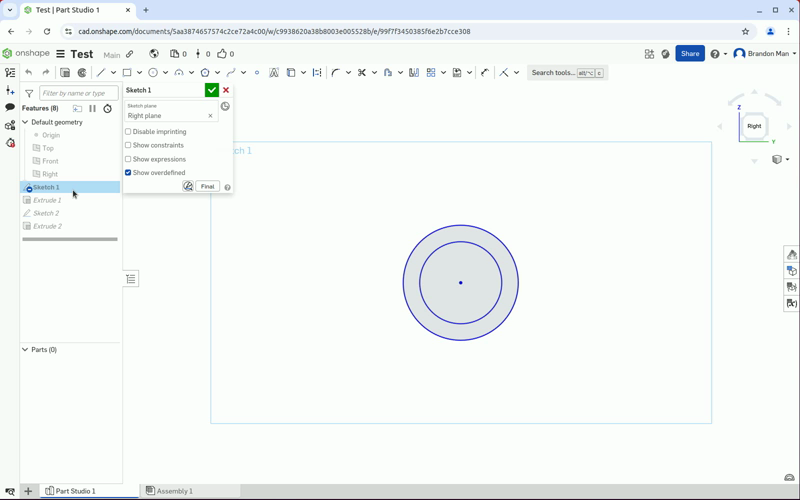
mouse_move(229, 92)
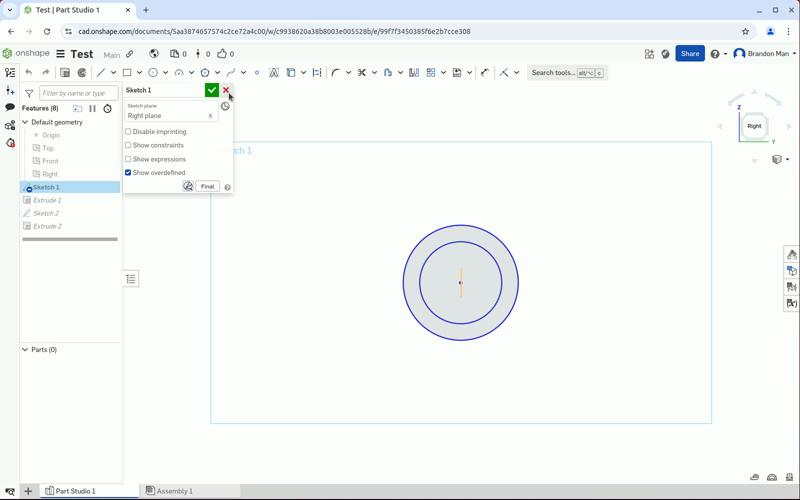
click(229, 92)
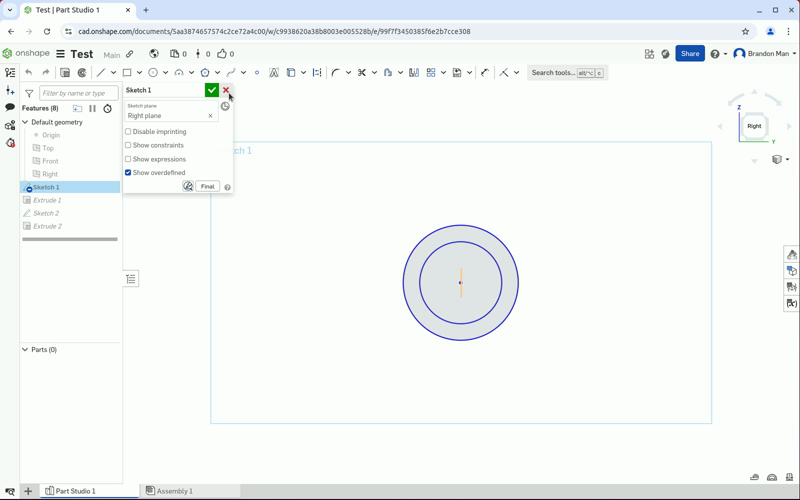
key(shift+s)
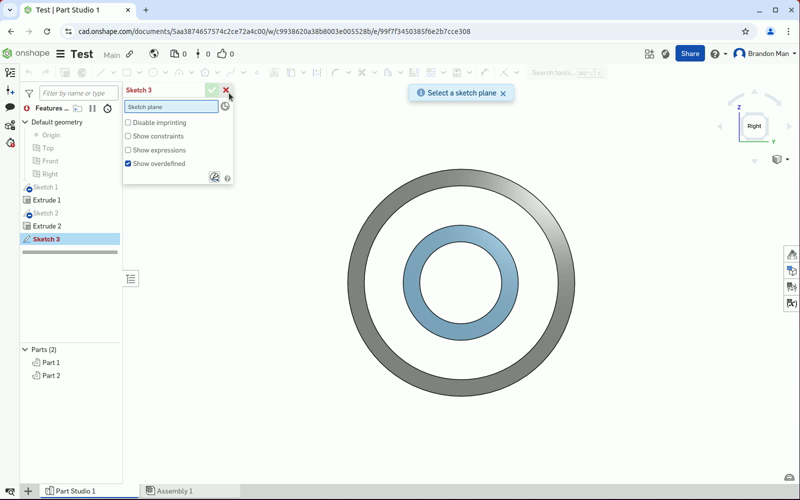
mouse_move(73, 176)
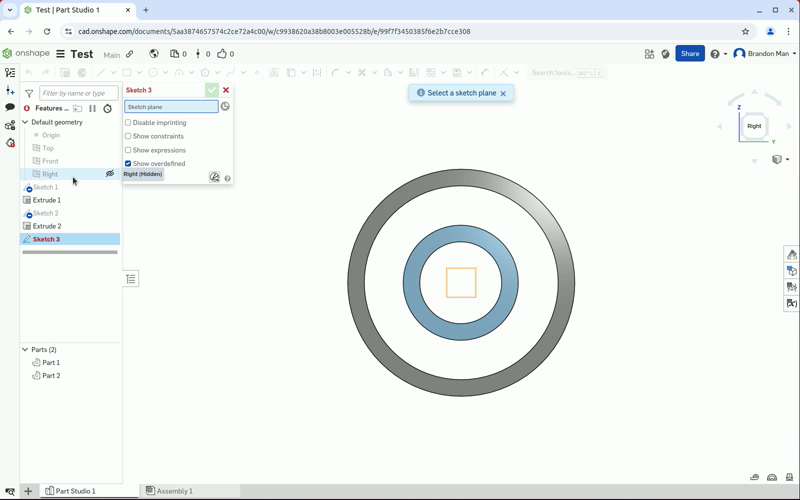
click(73, 176)
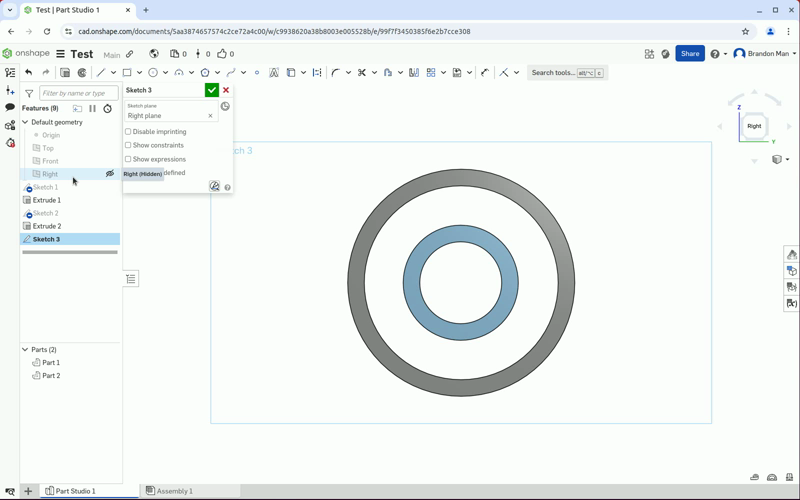
mouse_move(73, 352)
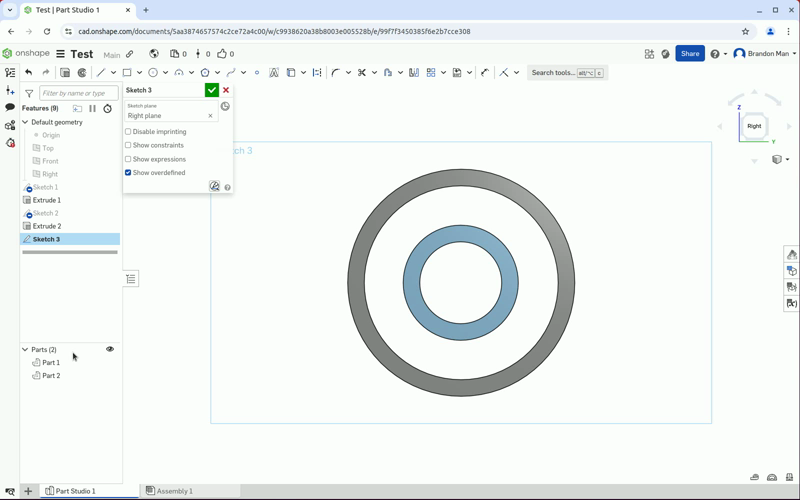
key(y)
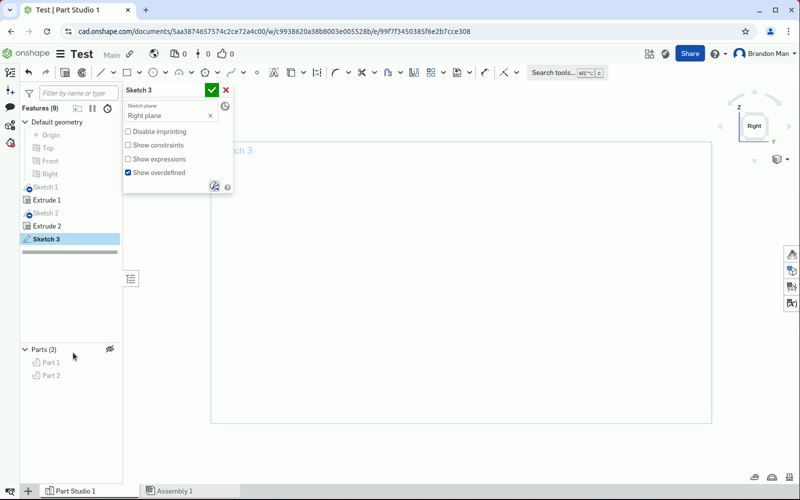
key(c)
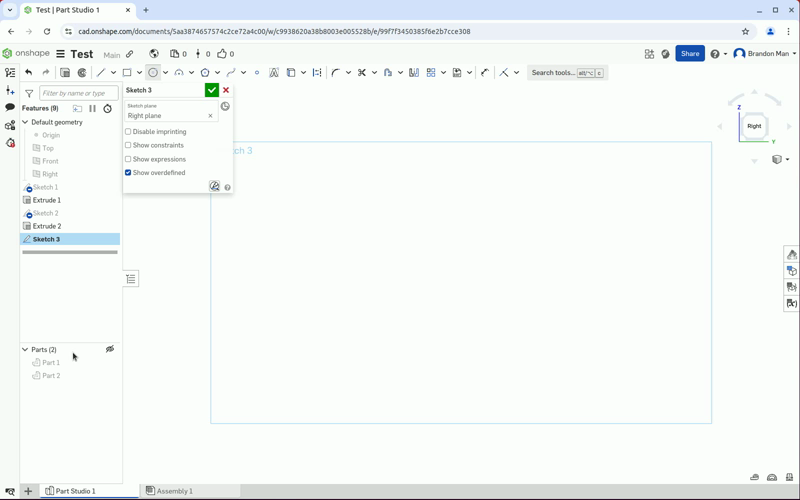
key_down(shift)
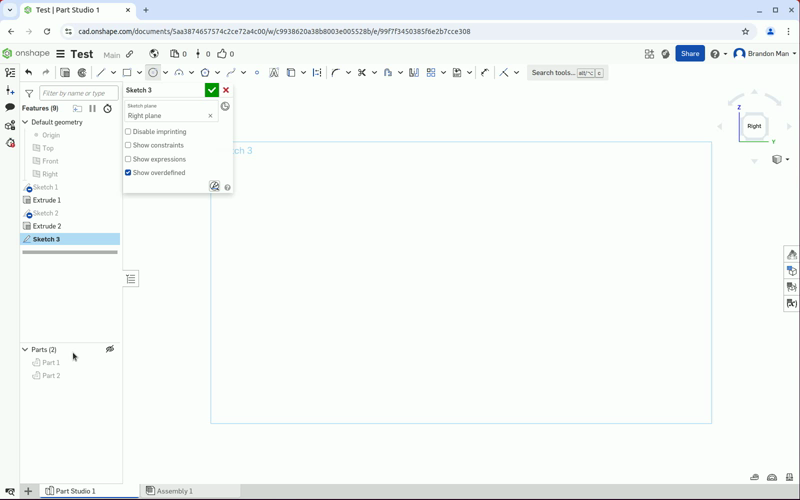
mouse_move(461, 282)
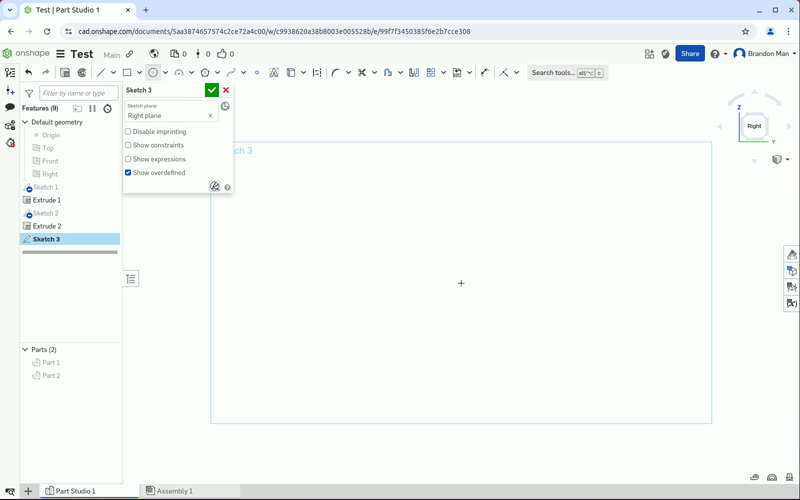
click(461, 282)
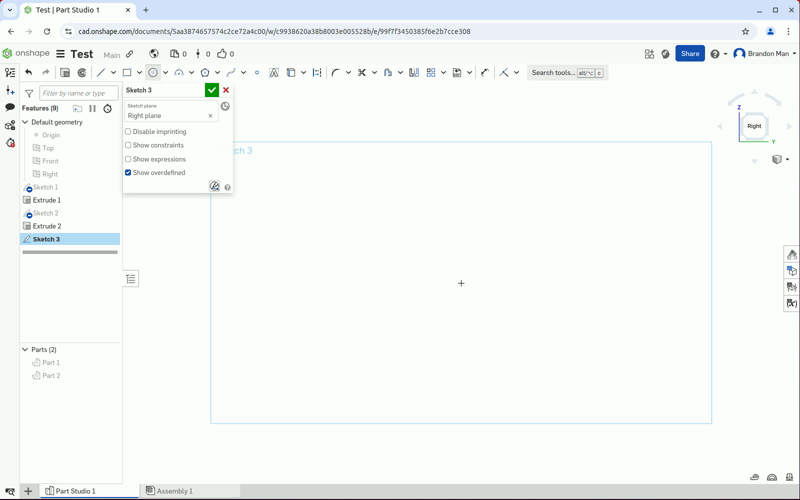
key_up(shift)
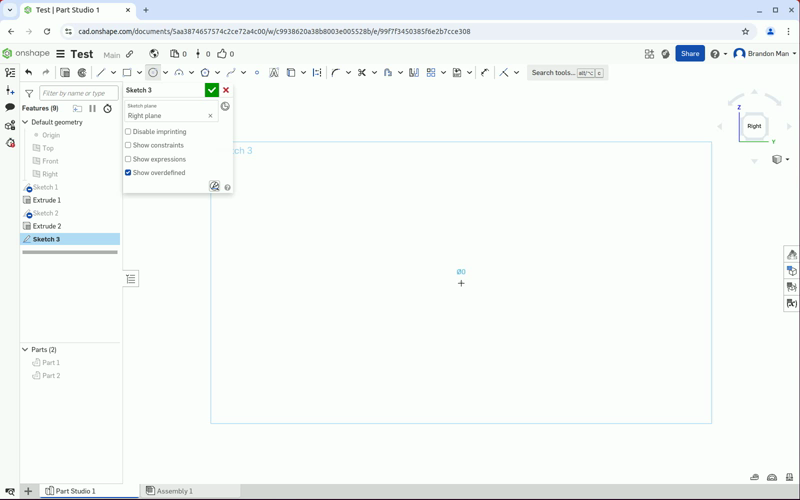
mouse_move(559, 282)
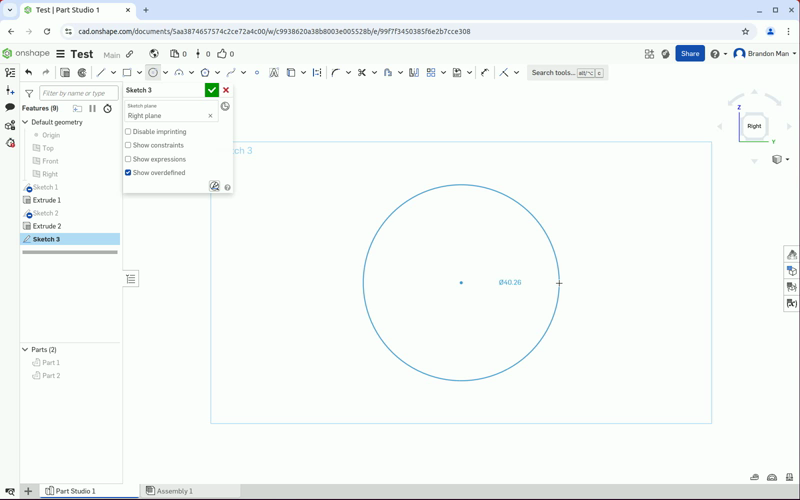
click(559, 282)
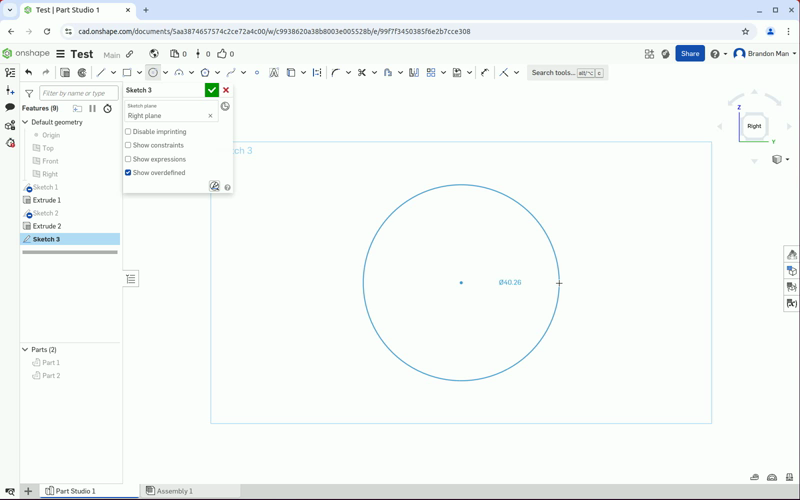
key(esc)
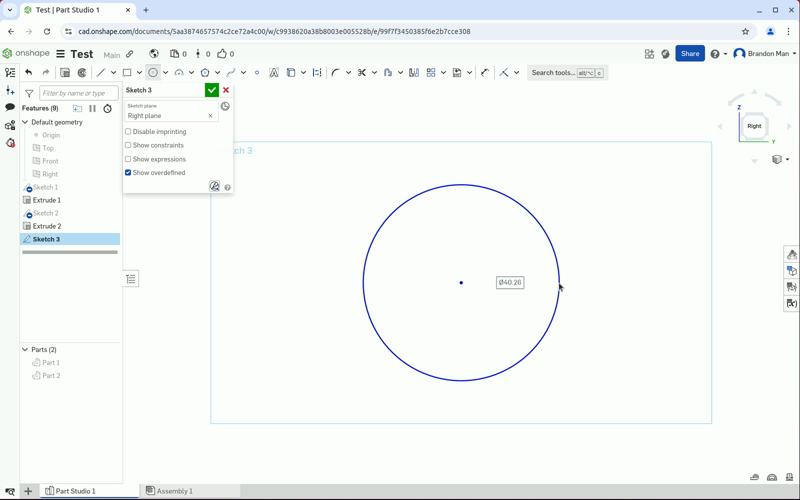
key(c)
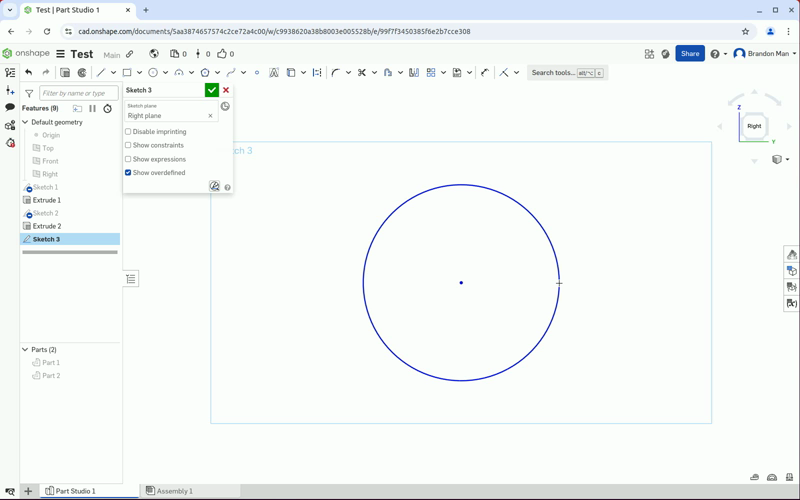
key_down(shift)
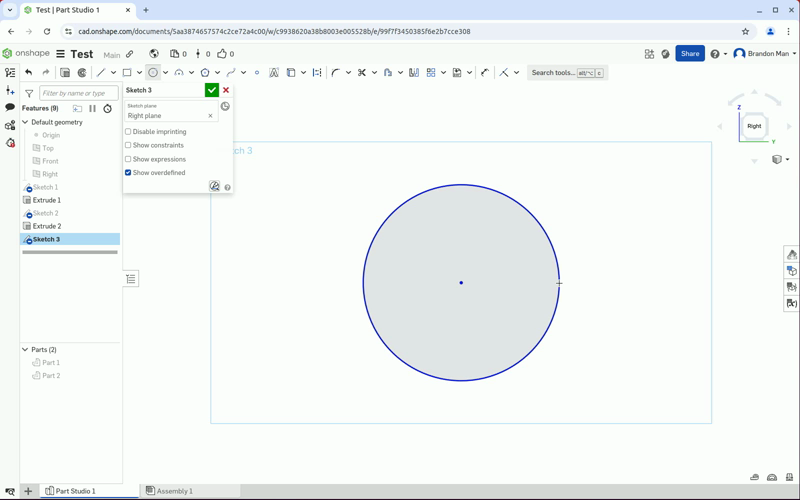
mouse_move(461, 282)
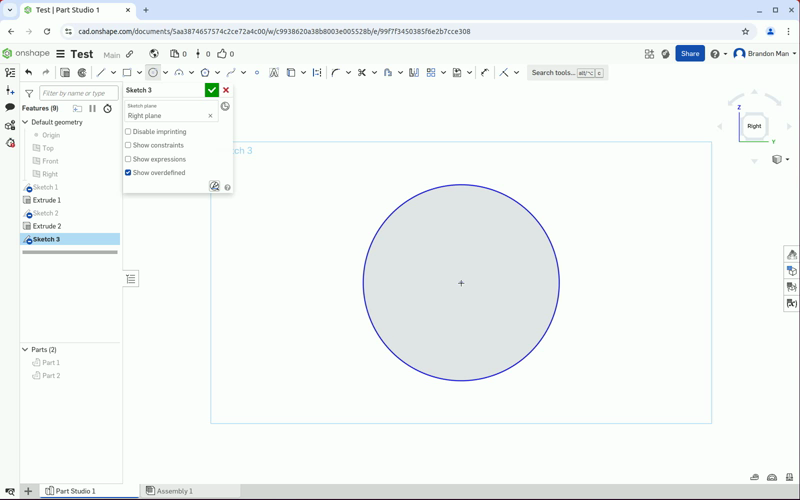
click(461, 282)
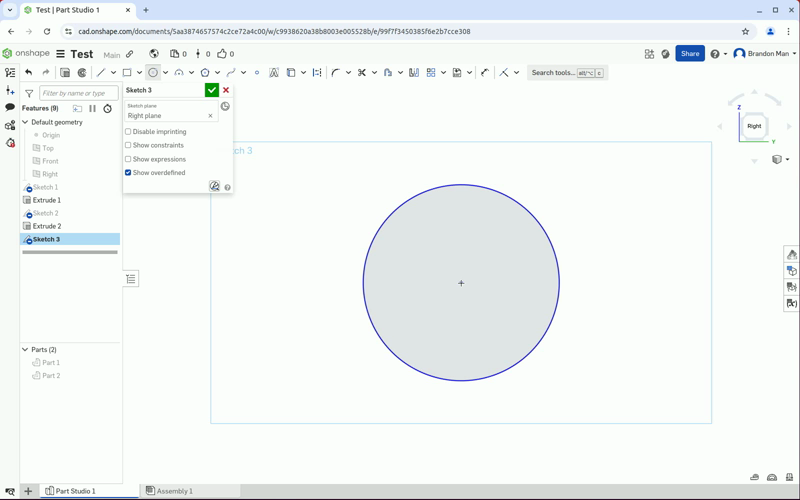
key_up(shift)
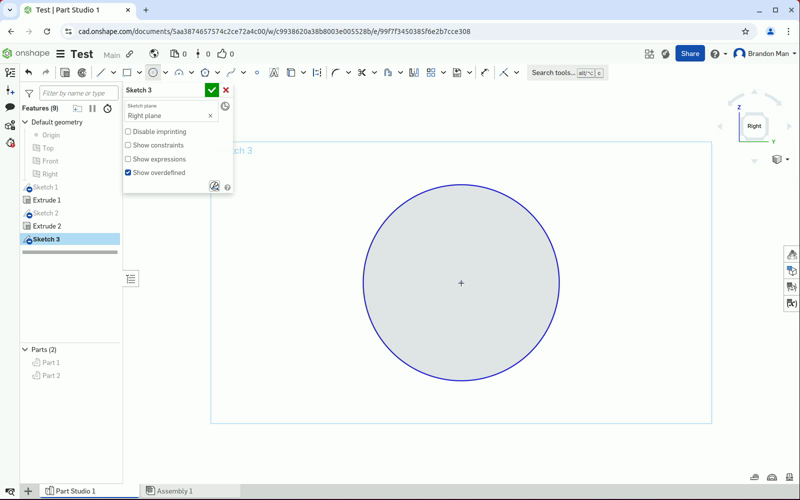
mouse_move(518, 282)
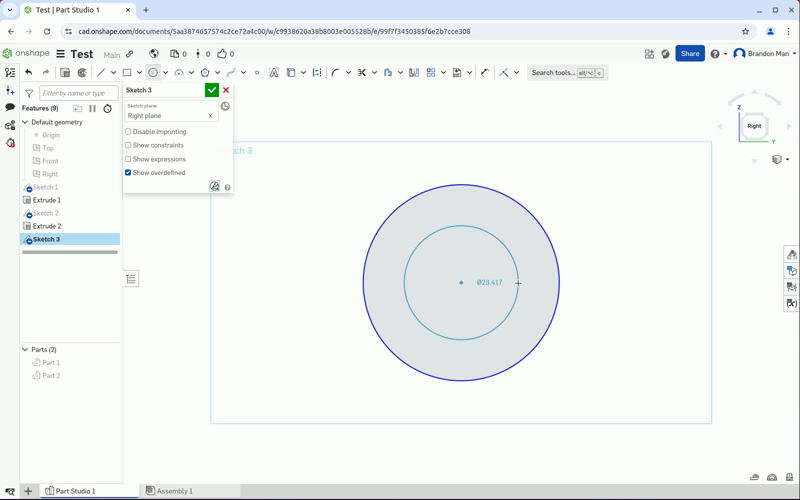
click(518, 282)
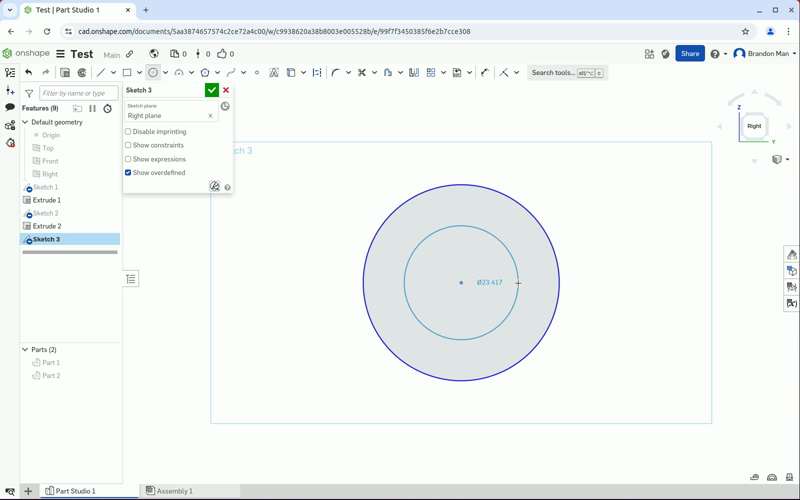
key(esc)
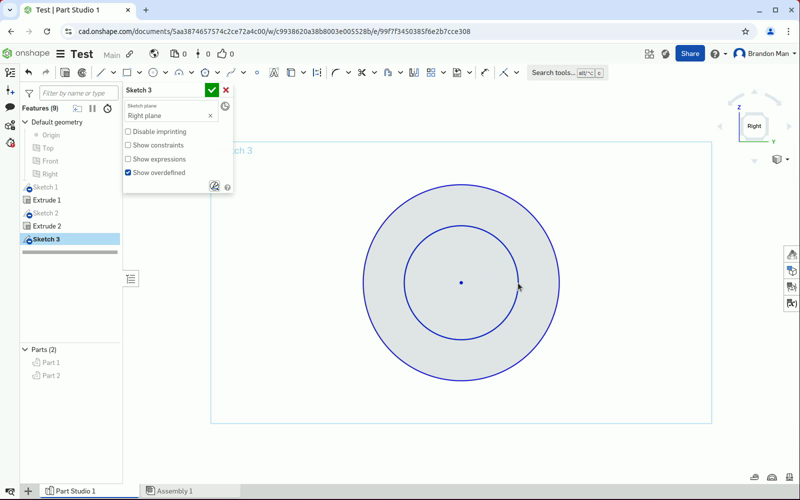
mouse_move(406, 223)
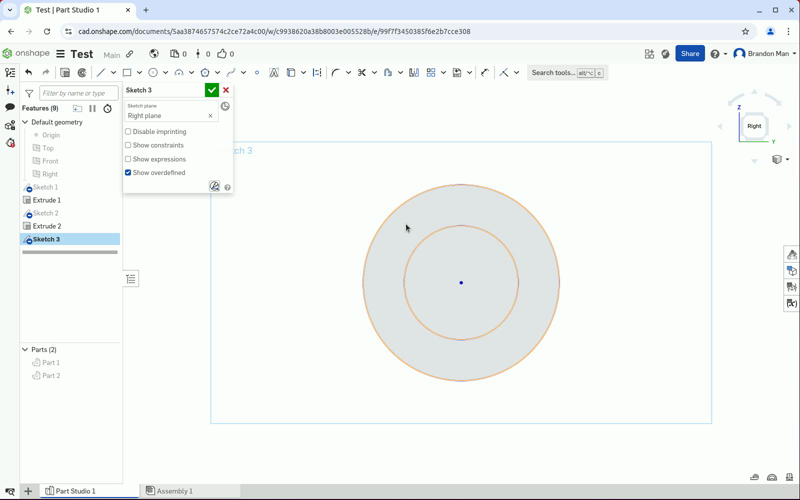
click(406, 223)
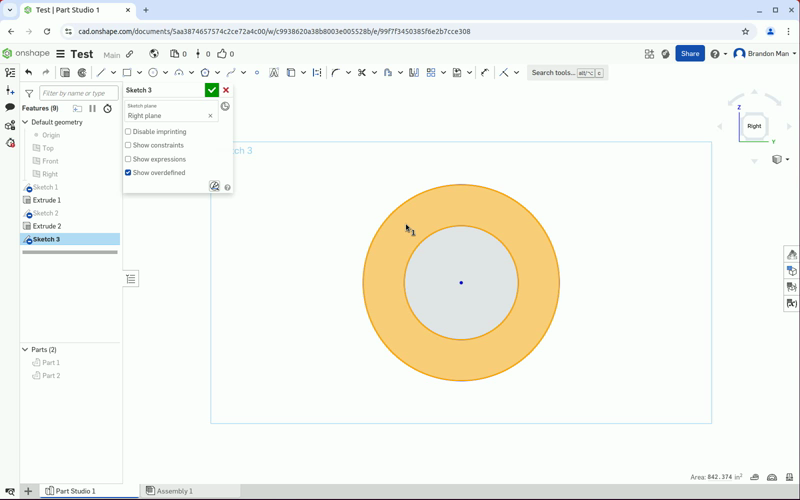
mouse_move(73, 352)
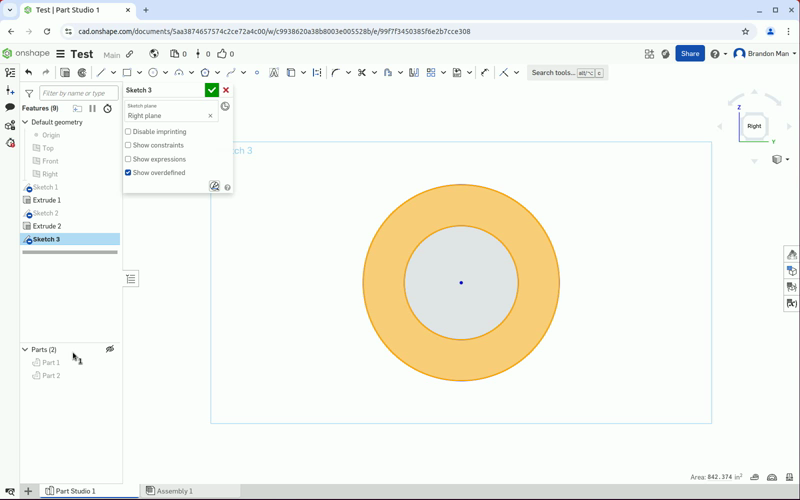
key(shift+y)
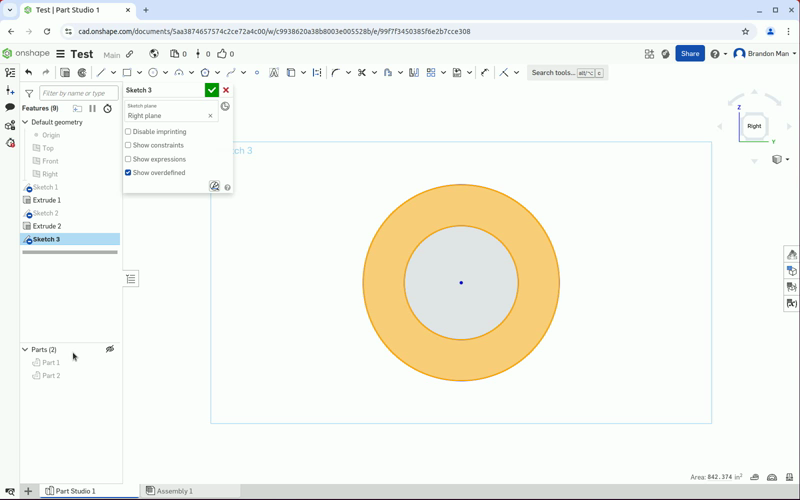
key(shift+e)
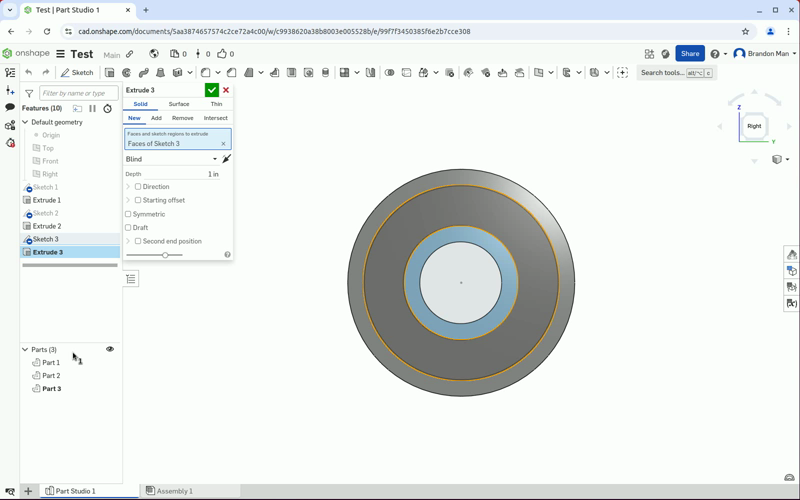
mouse_move(143, 106)
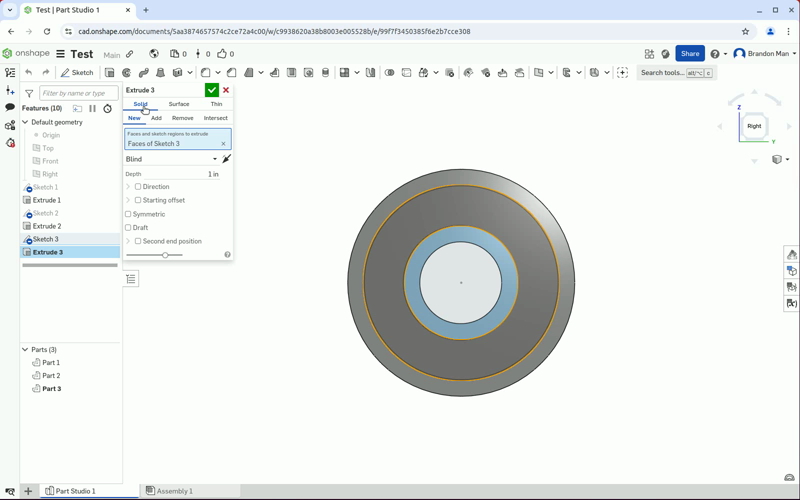
click(143, 106)
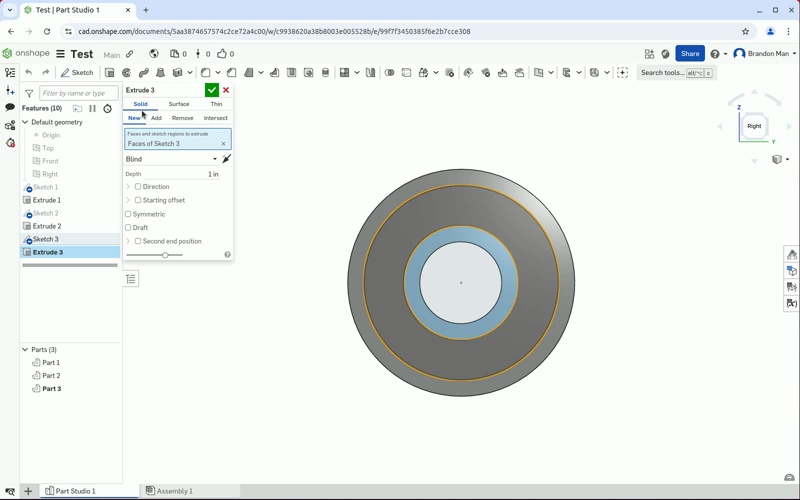
mouse_move(137, 120)
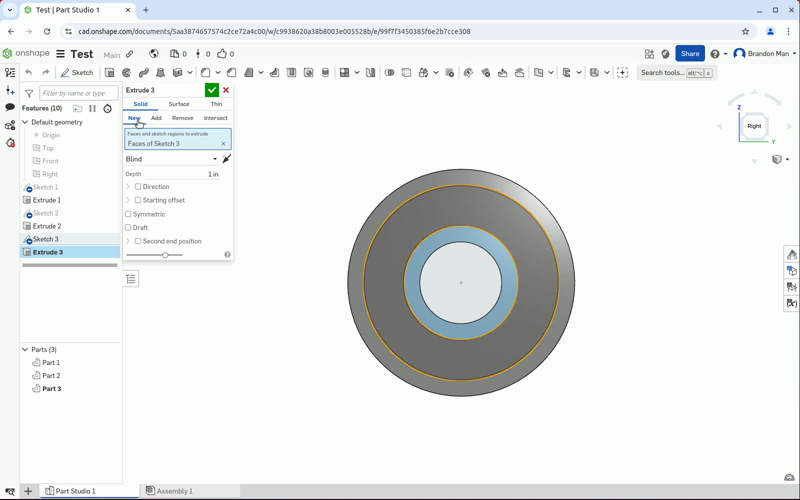
click(137, 120)
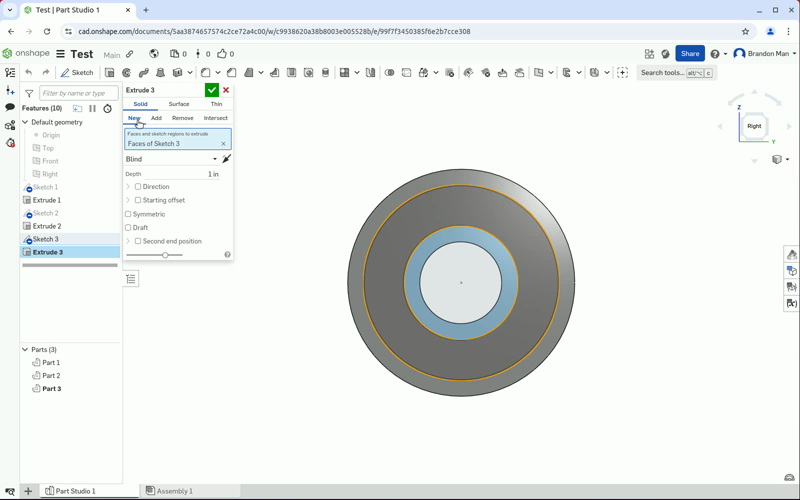
key(tab, 4)
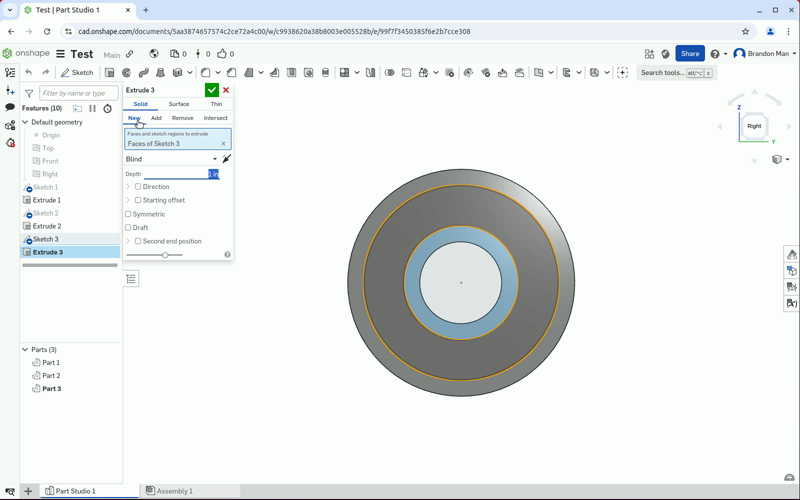
text(14.443)
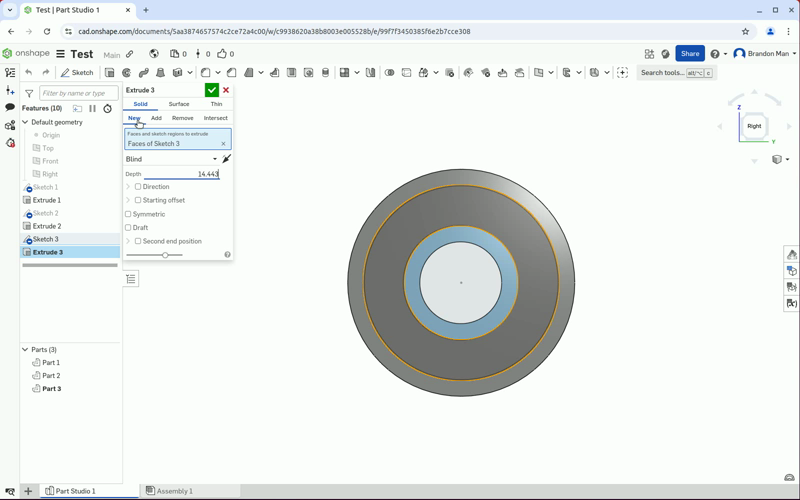
key(tab, 3)
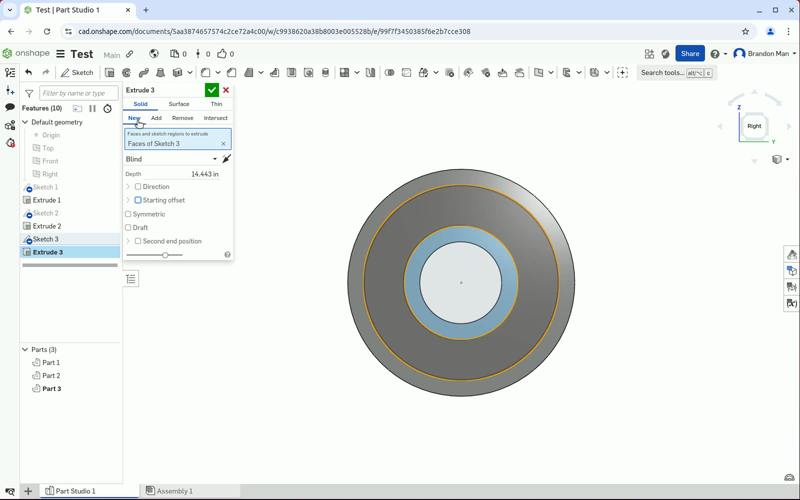
key(tab, 2)
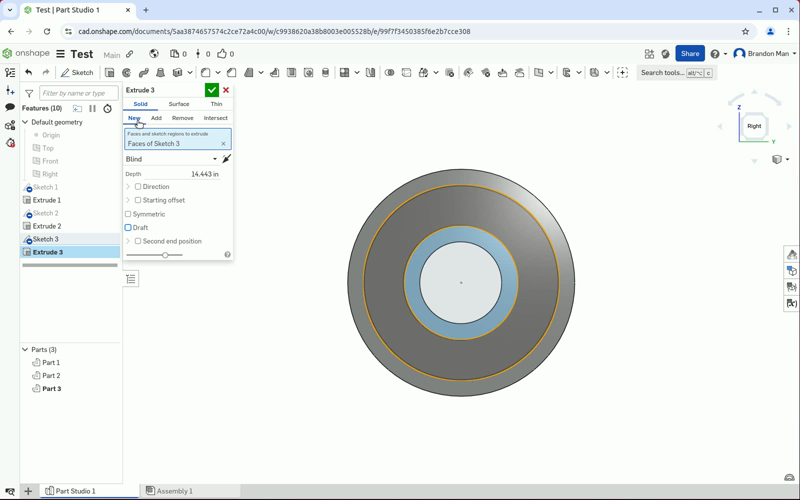
key(space)
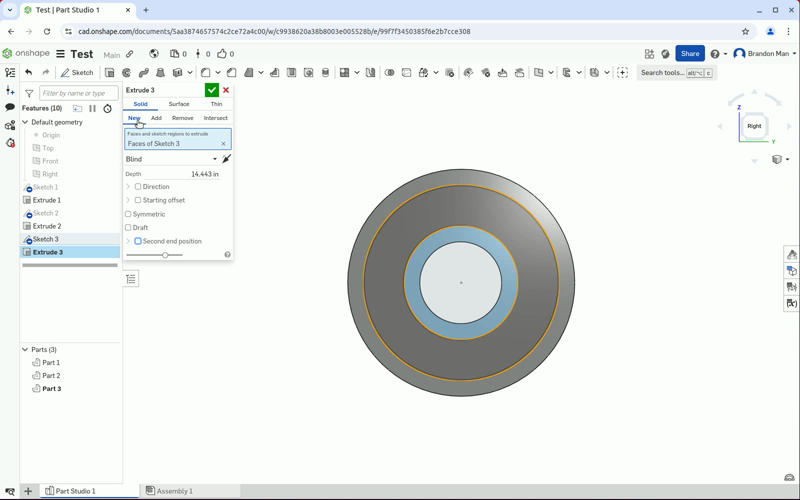
key(tab, 3)
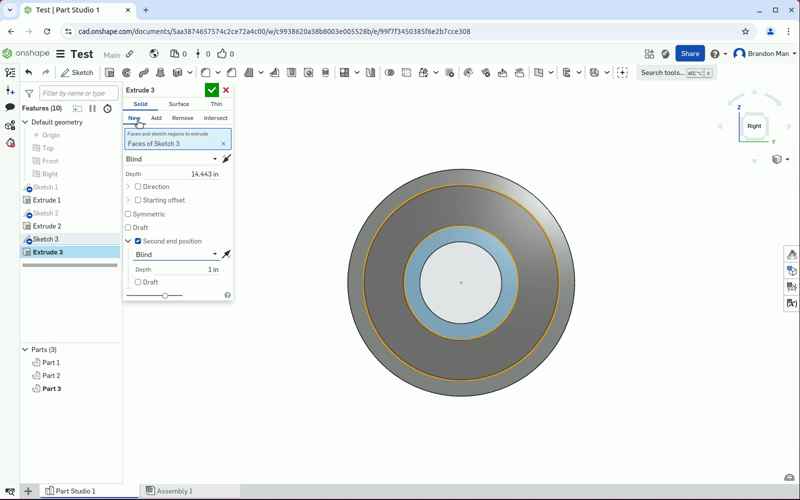
text(0.241)
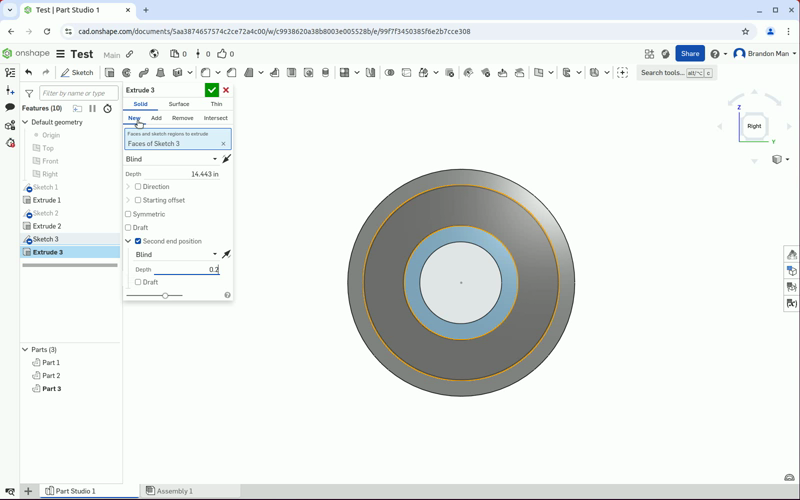
key(enter)
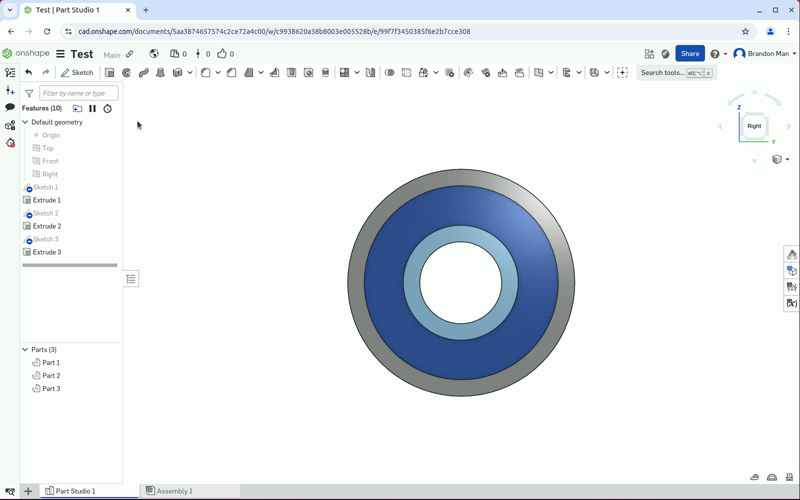
key(shift+h)
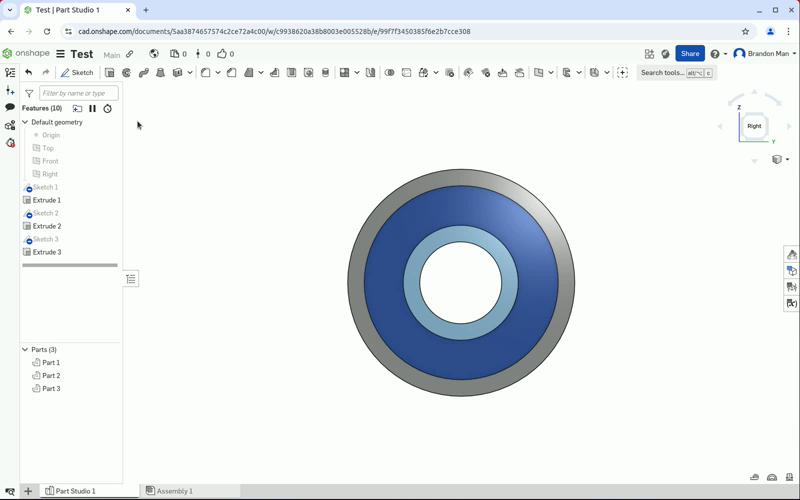
key(shift+h)
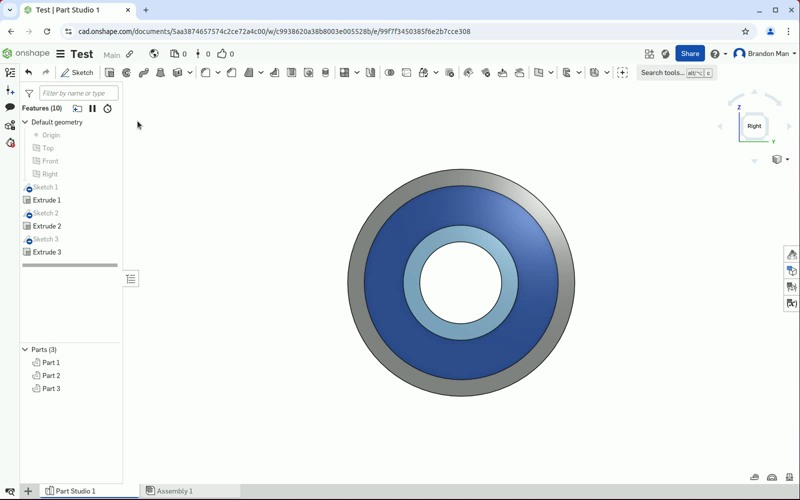
key(shift+7)
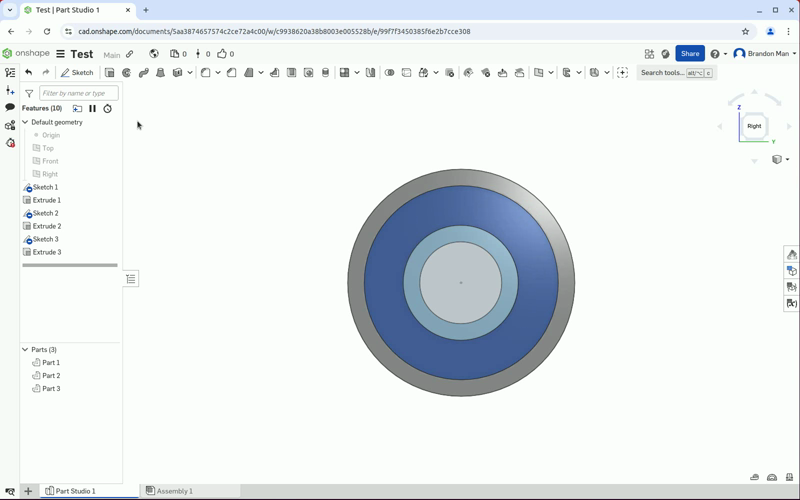
key(right, 2)
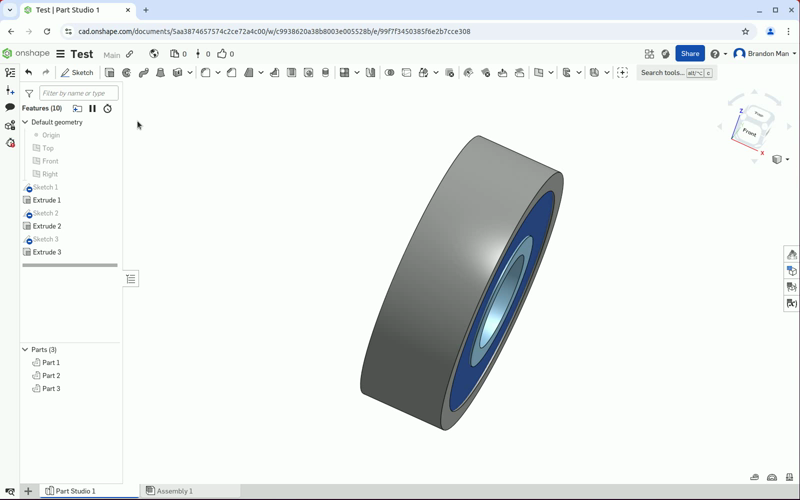
key(down, 2)
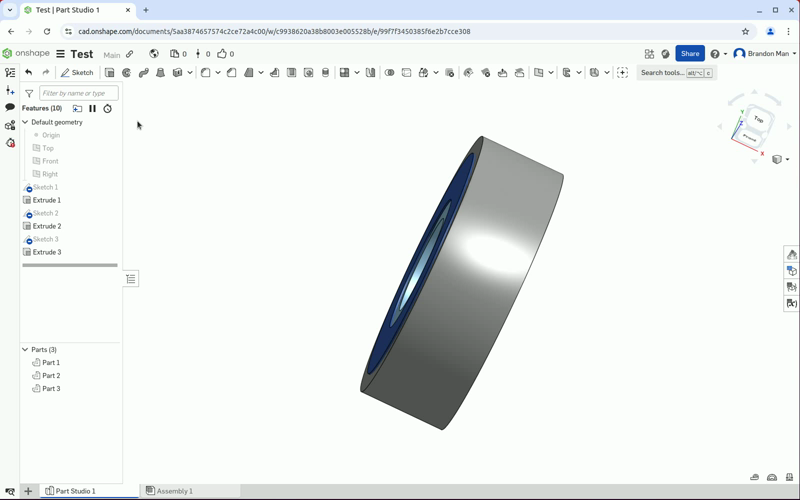
key(up, 2)
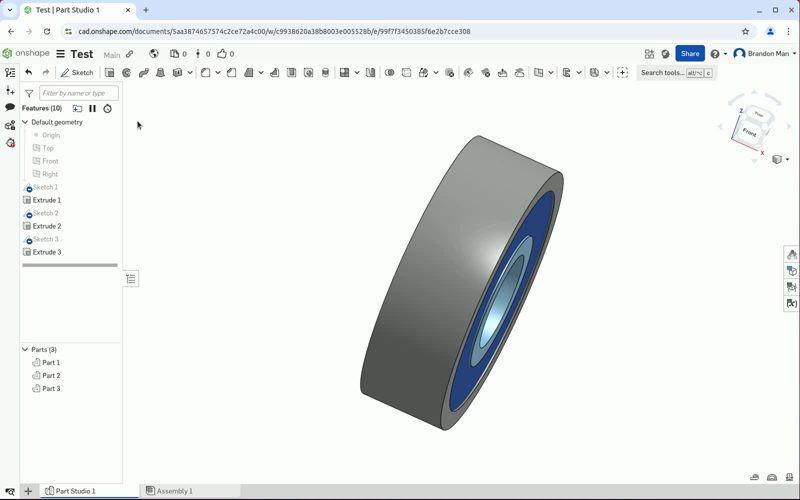
key(left, 2)
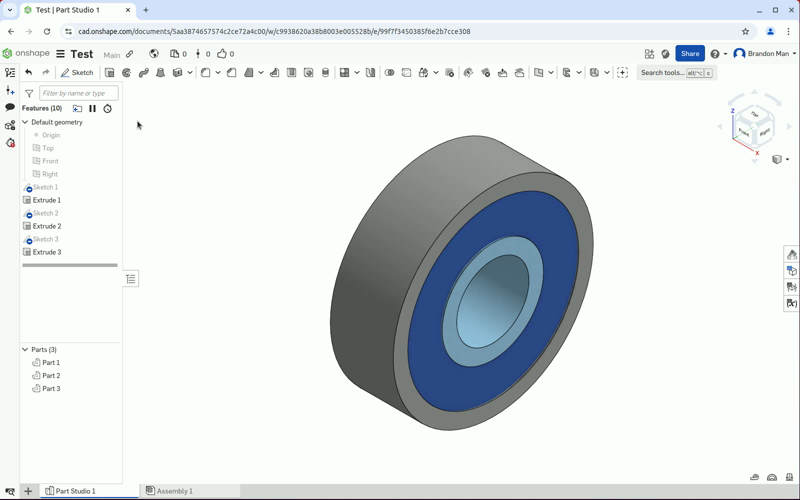
mouse_move(73, 189)
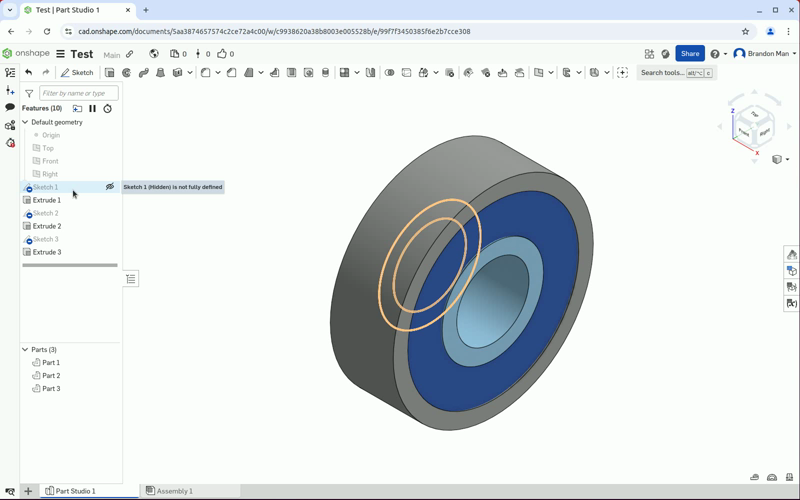
click(73, 189)